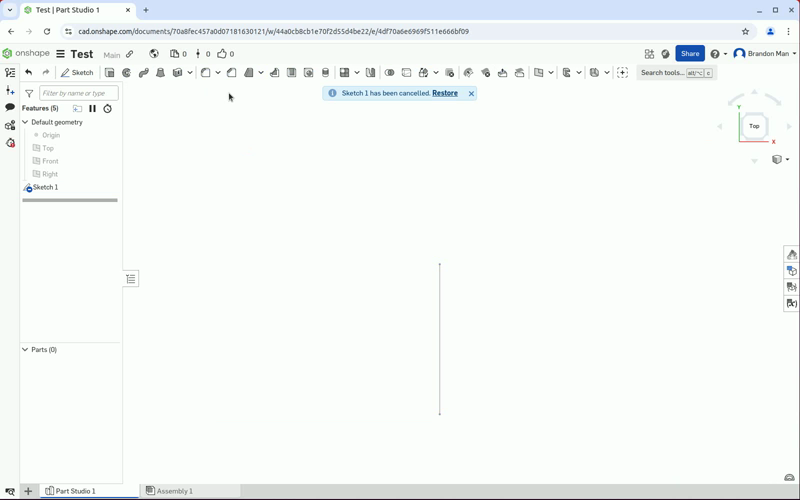
key(shift+h)
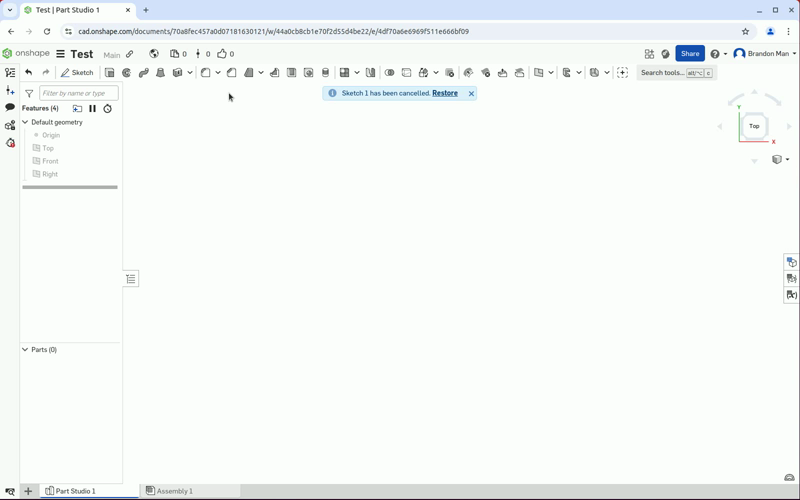
mouse_move(73, 352)
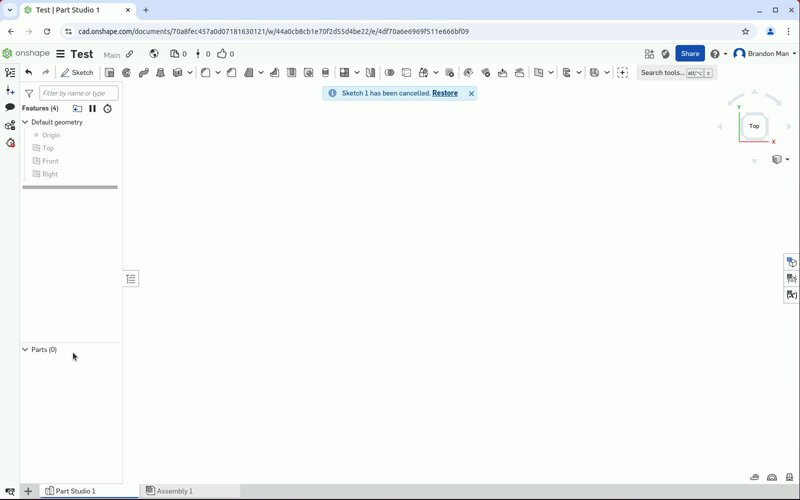
key(y)
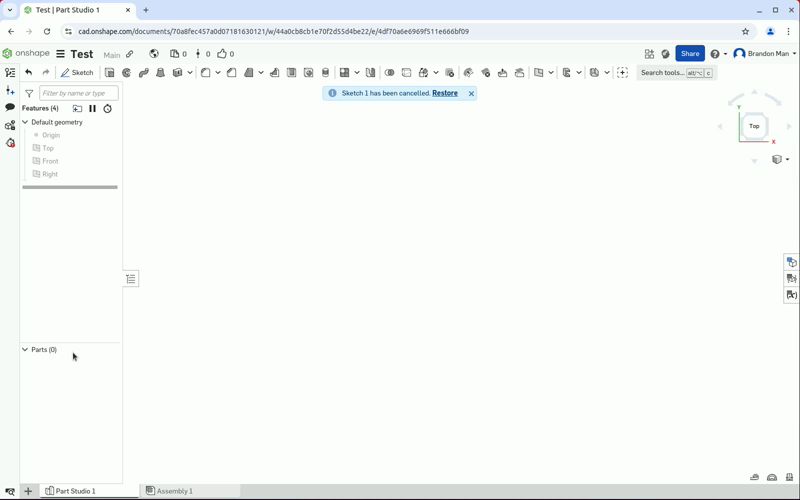
key(shift+p)
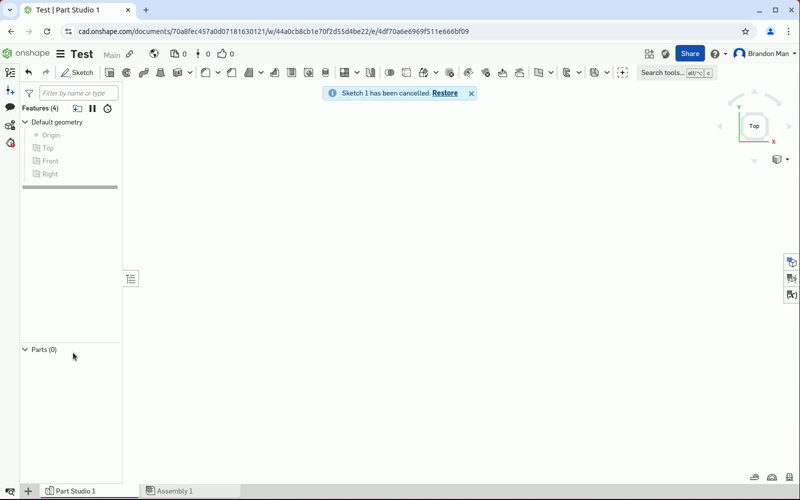
key(space)
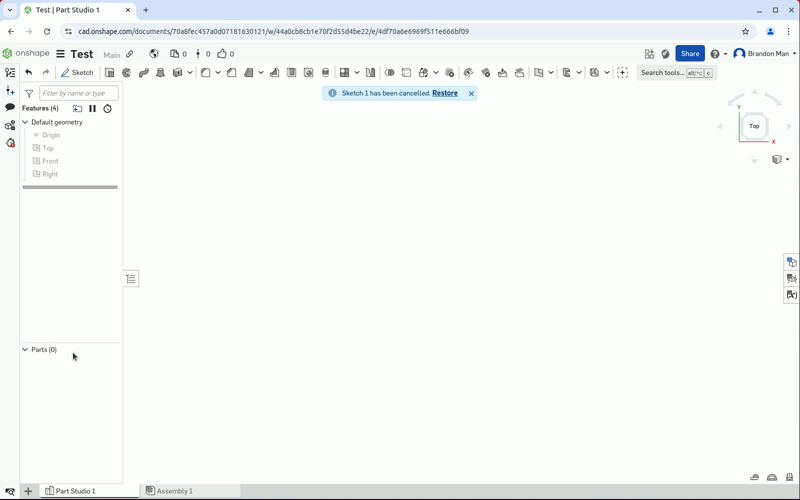
key_down(shift)
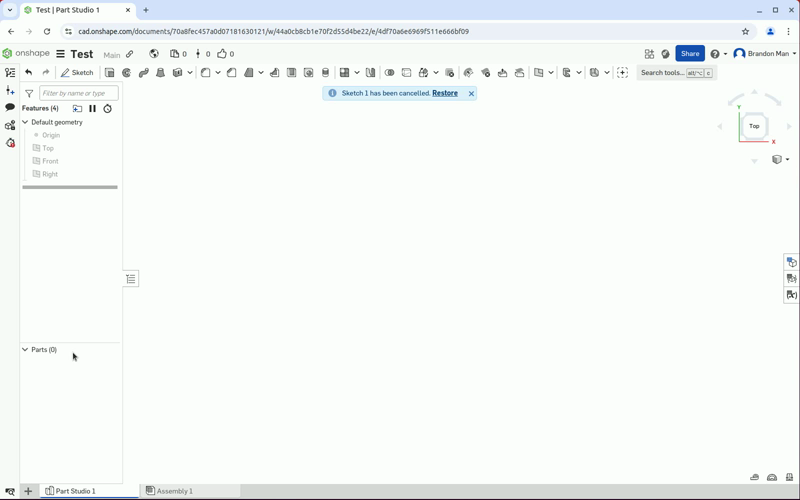
key(up)
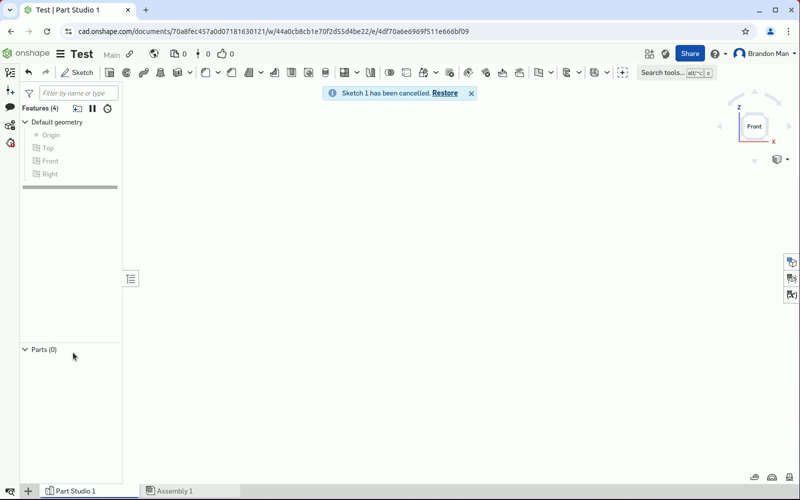
key_up(shift)
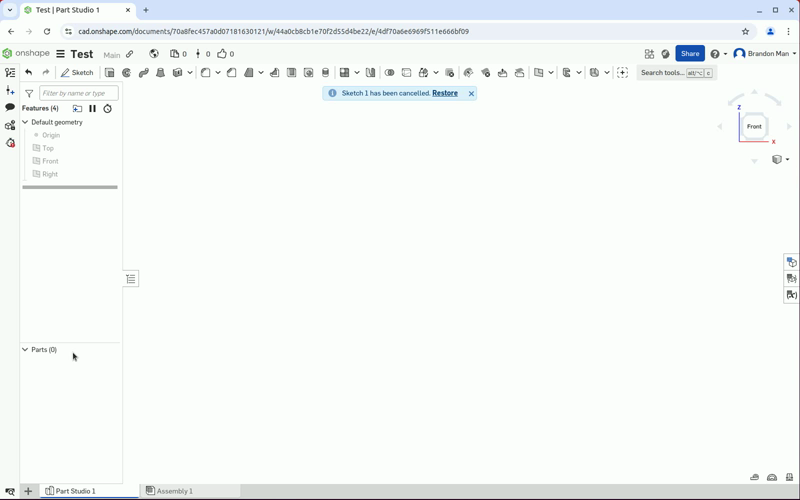
mouse_move(73, 352)
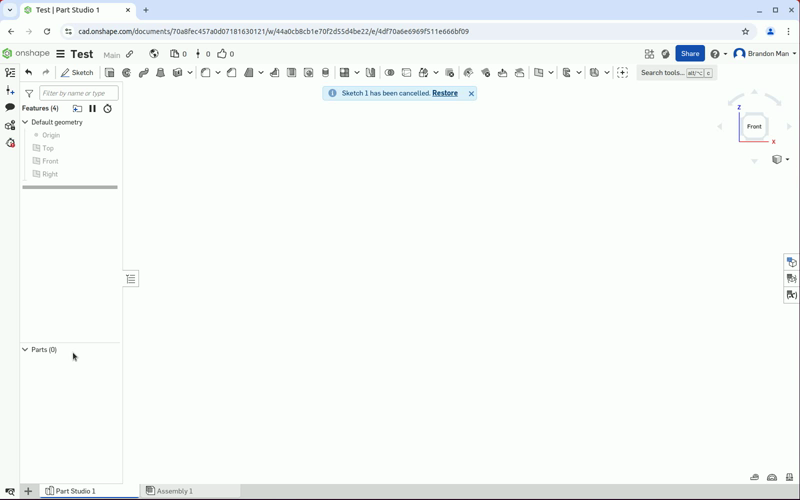
key(shift+y)
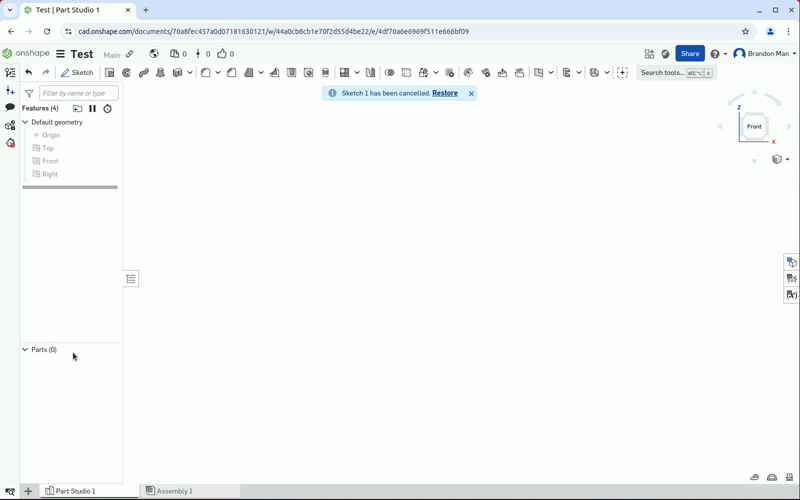
key(shift+s)
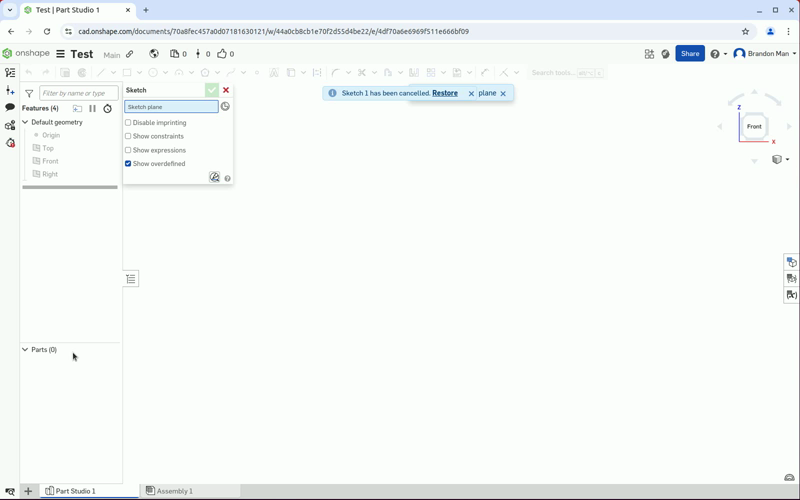
mouse_move(73, 163)
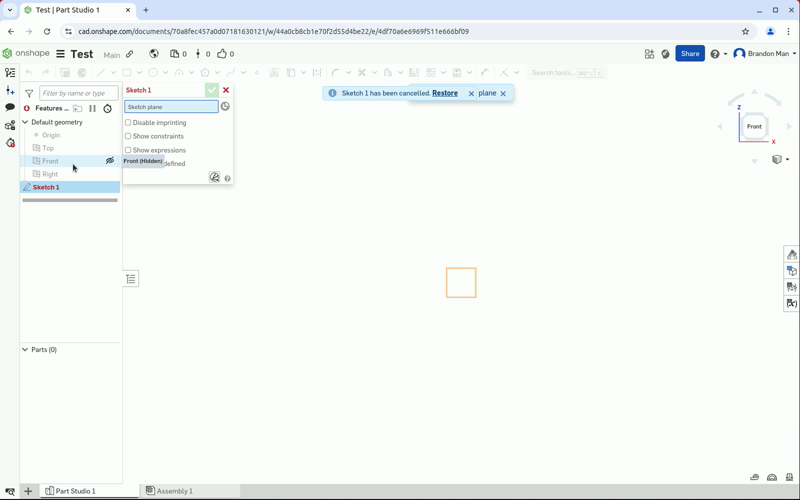
click(73, 163)
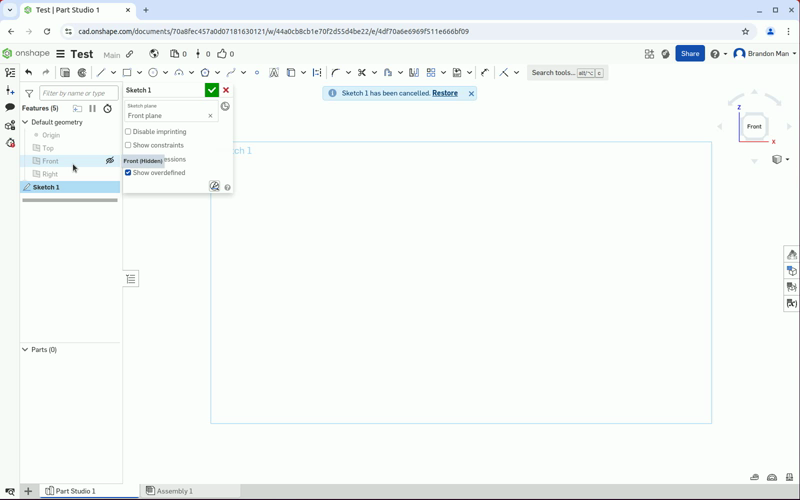
mouse_move(73, 352)
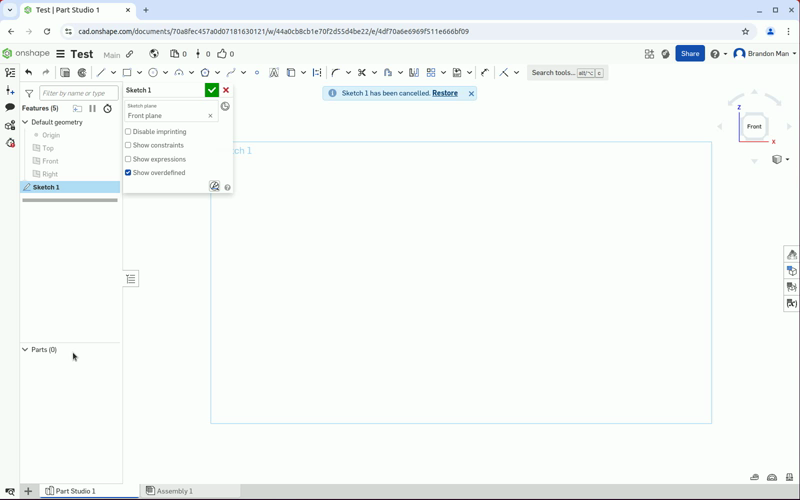
key(y)
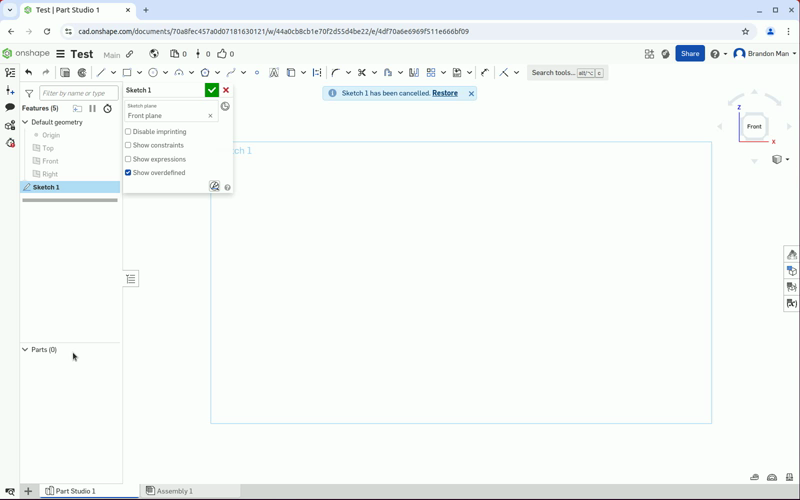
key(c)
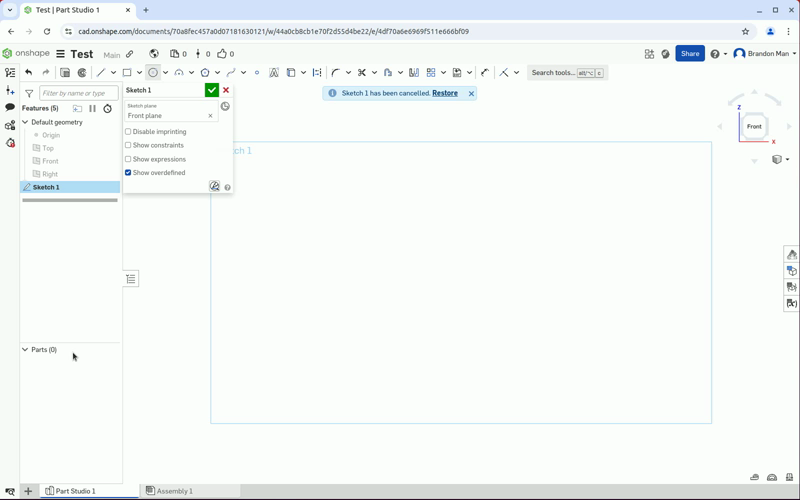
key_down(shift)
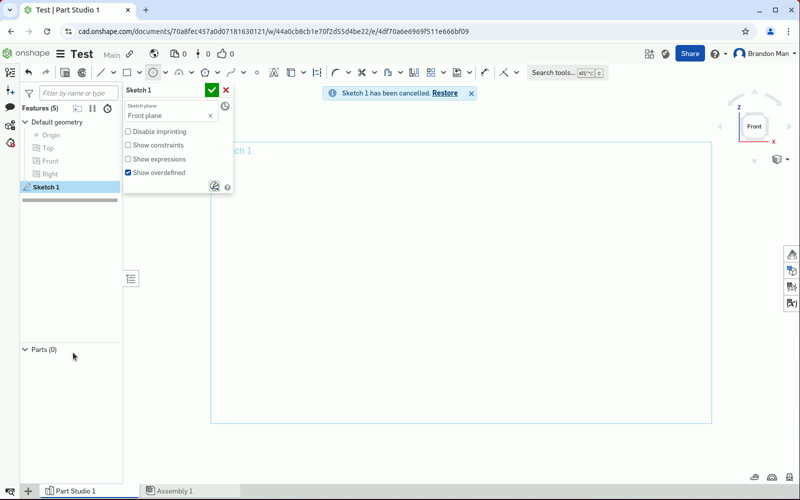
mouse_move(461, 282)
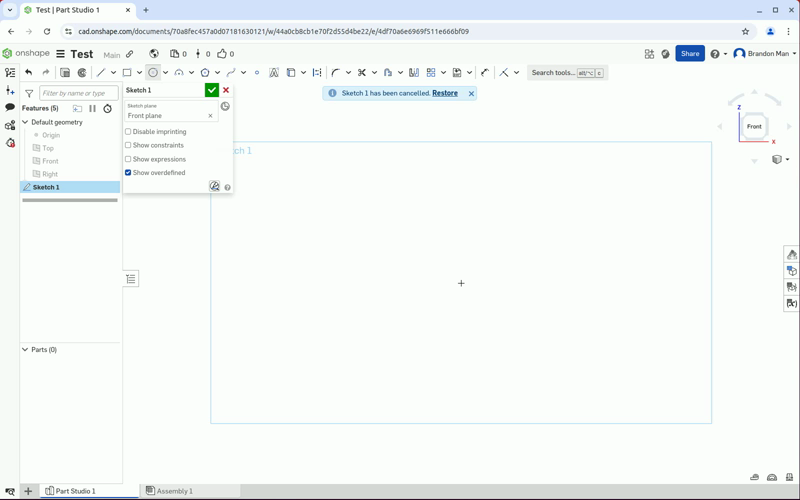
click(461, 282)
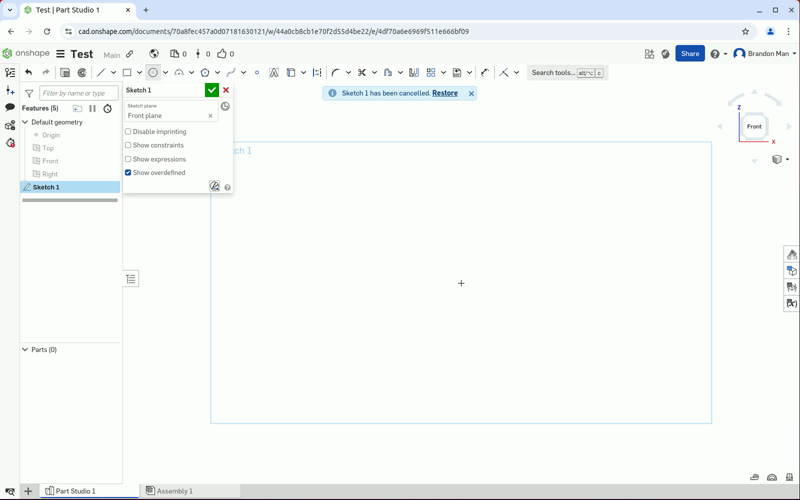
key_up(shift)
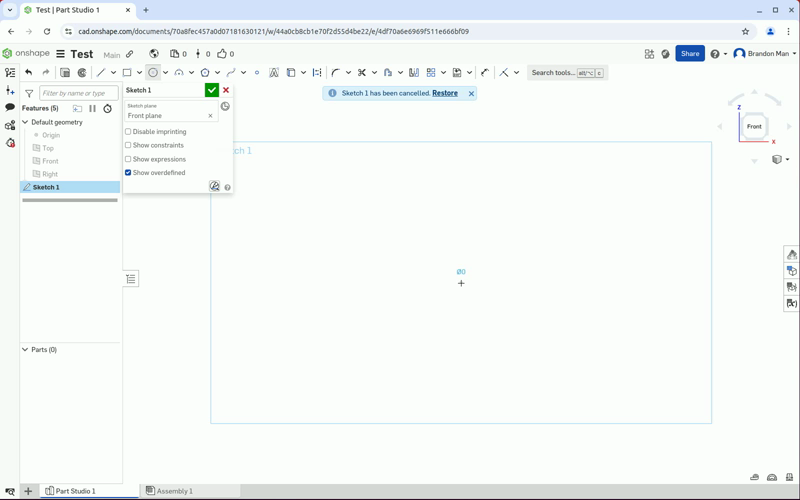
mouse_move(518, 282)
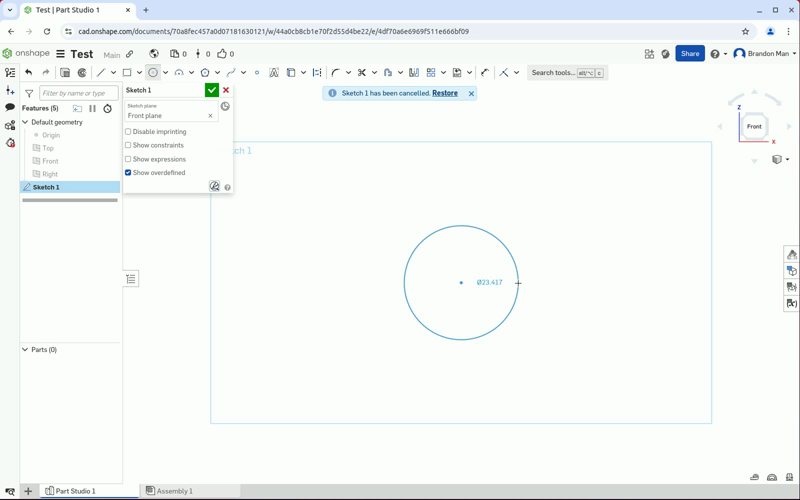
click(518, 282)
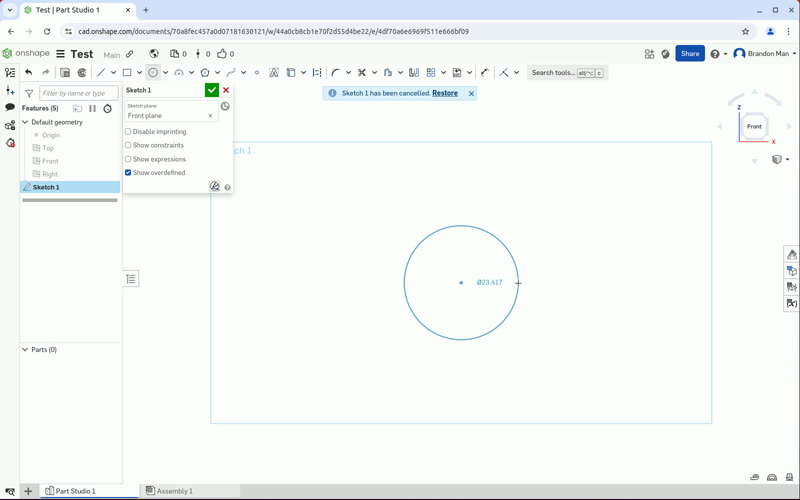
key(esc)
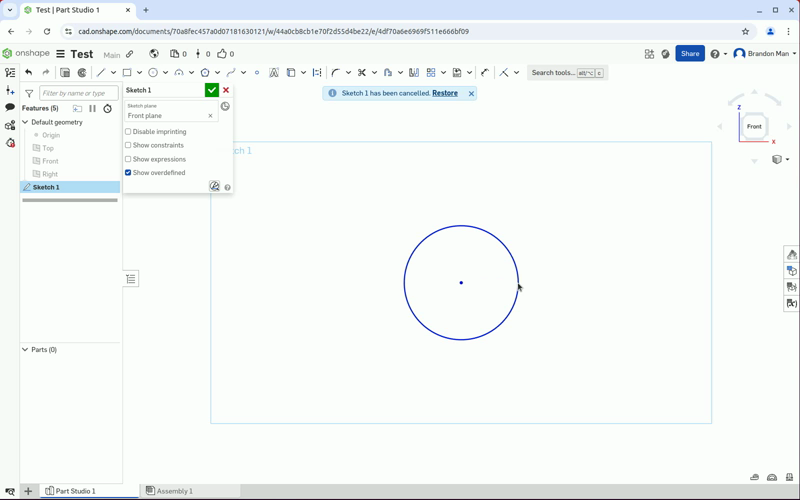
mouse_move(443, 299)
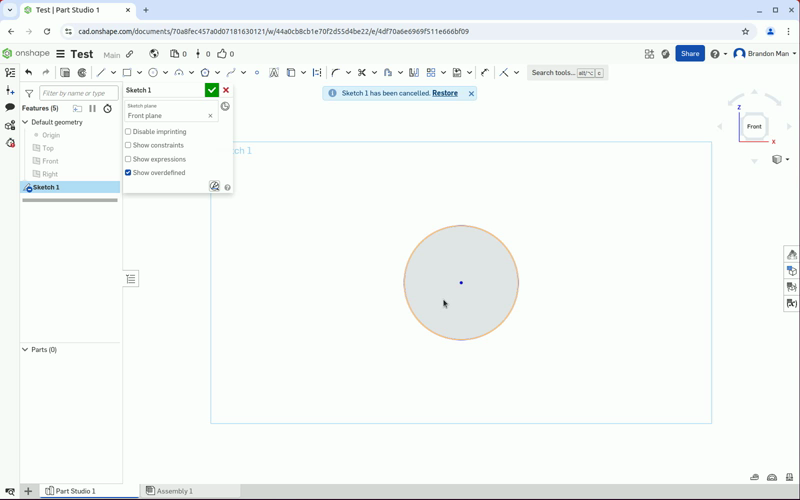
click(443, 299)
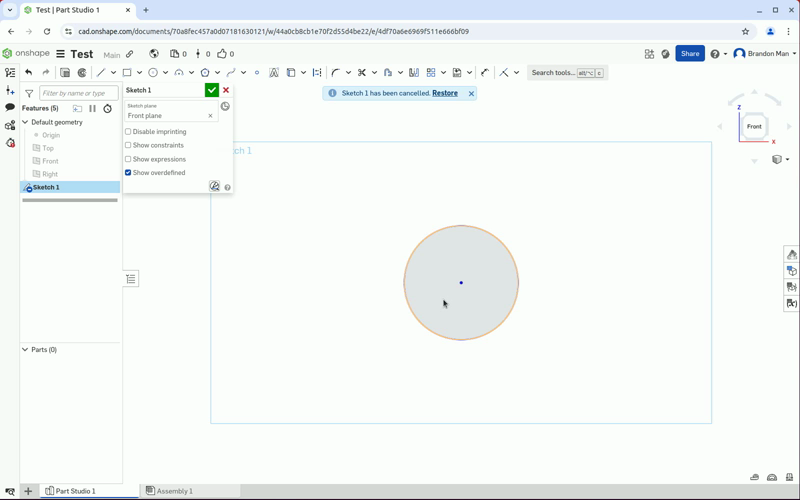
mouse_move(73, 352)
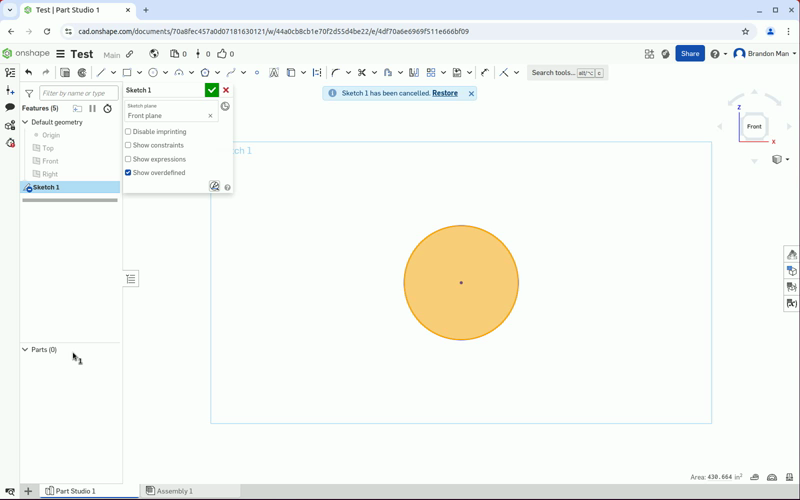
key(shift+y)
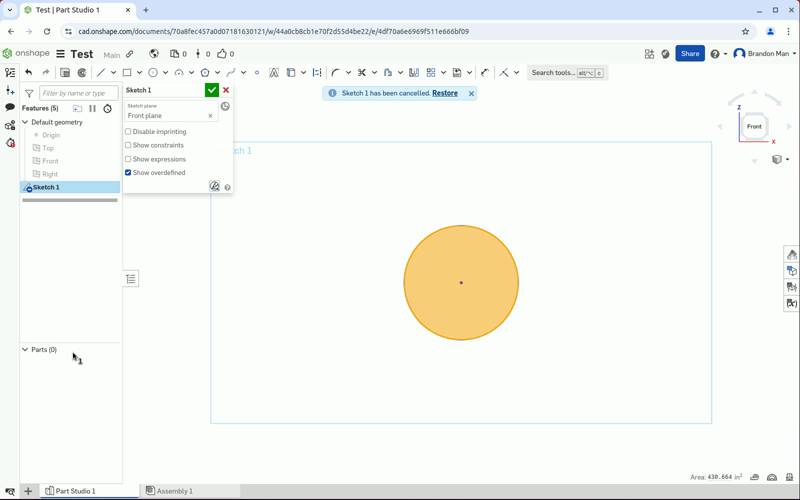
key(shift+e)
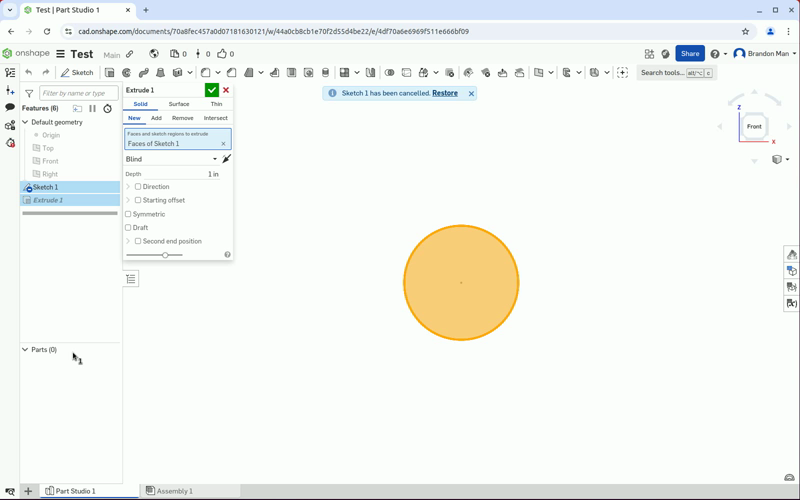
mouse_move(143, 106)
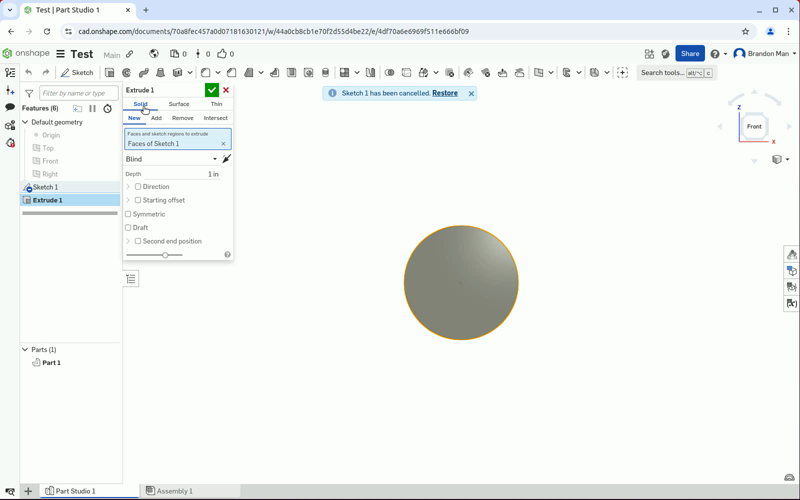
click(143, 106)
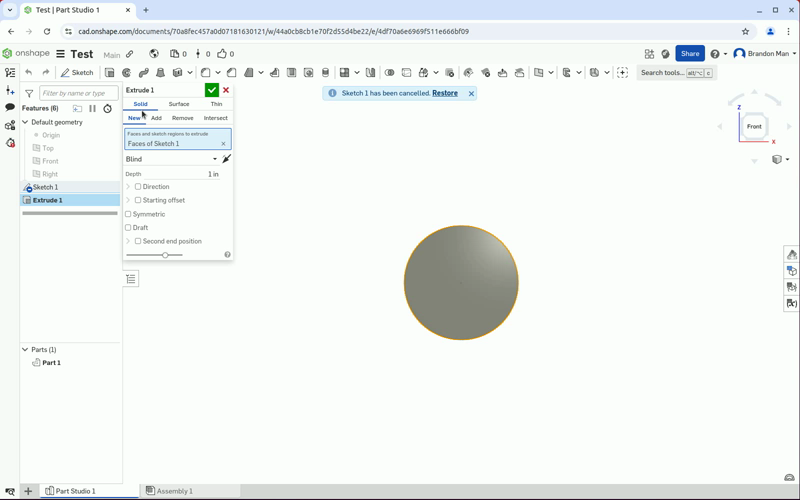
mouse_move(137, 120)
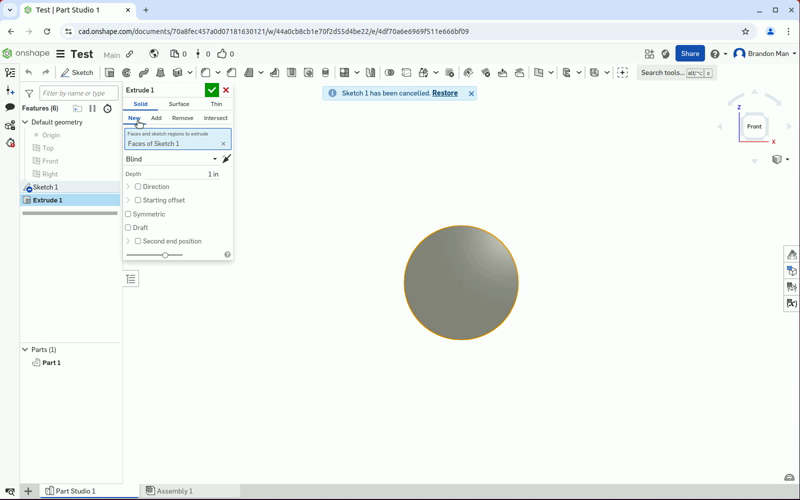
click(137, 120)
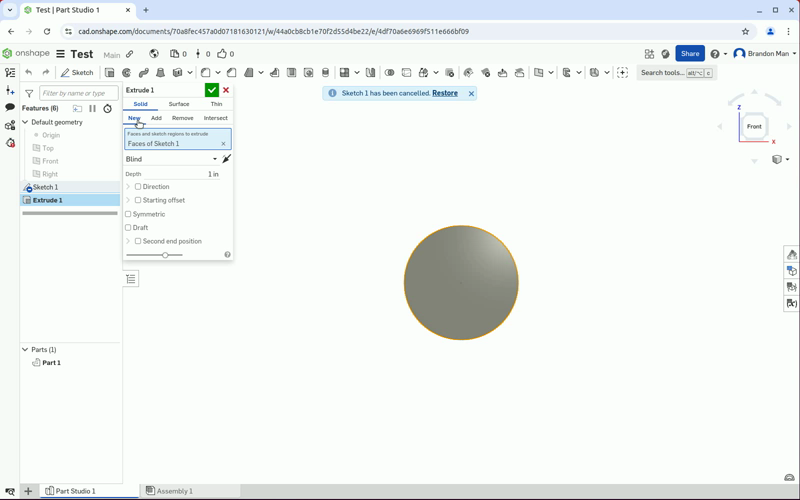
key(tab, 4)
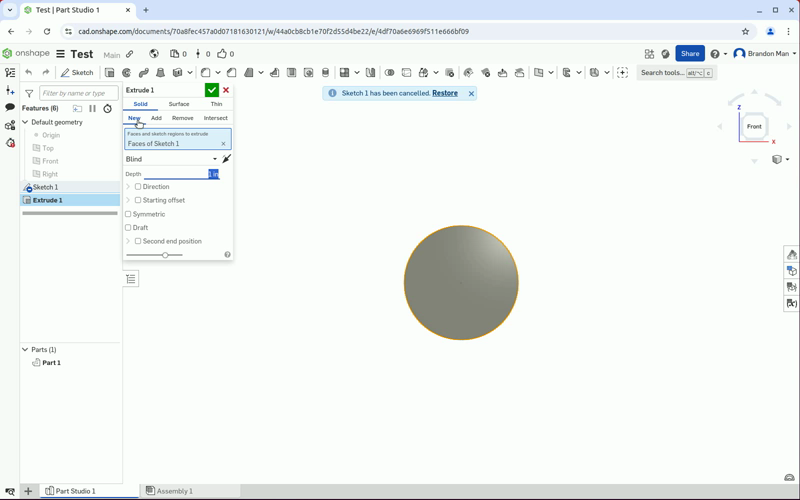
text(23.108)
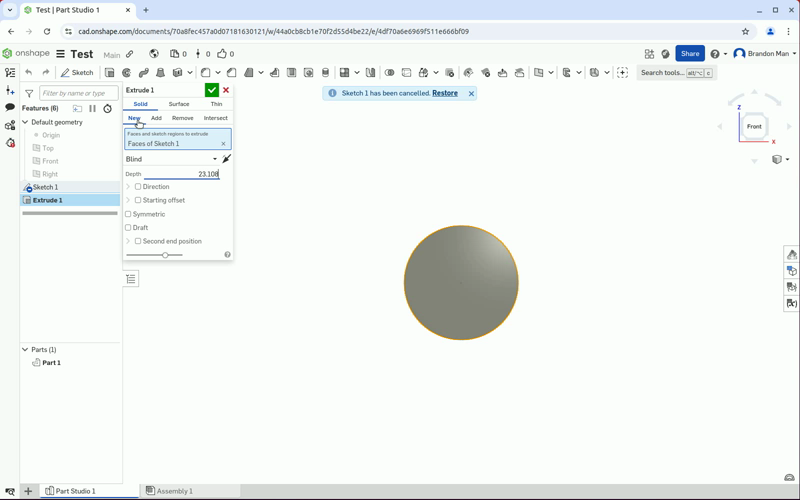
key(enter)
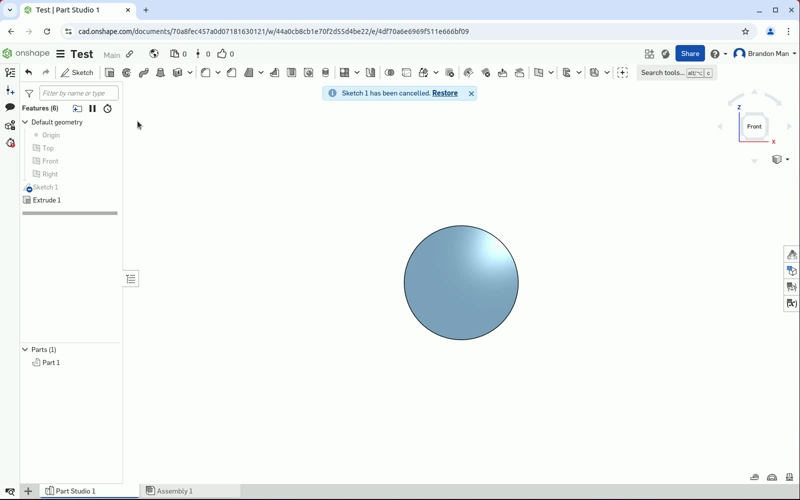
key(shift+h)
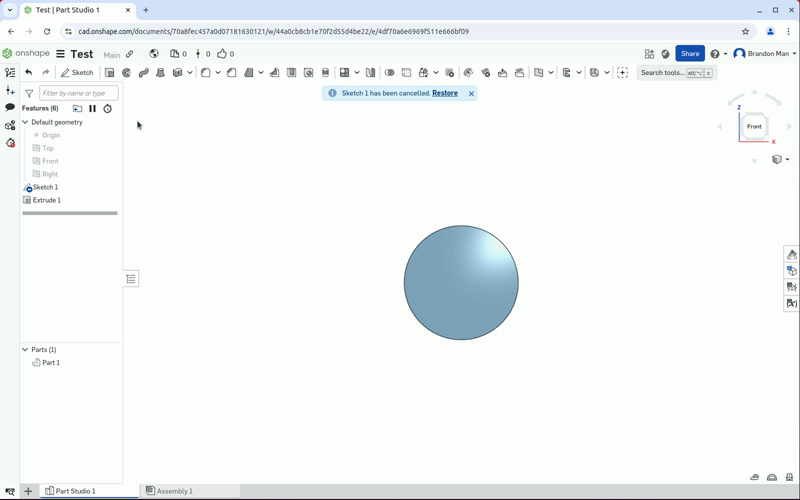
key(shift+h)
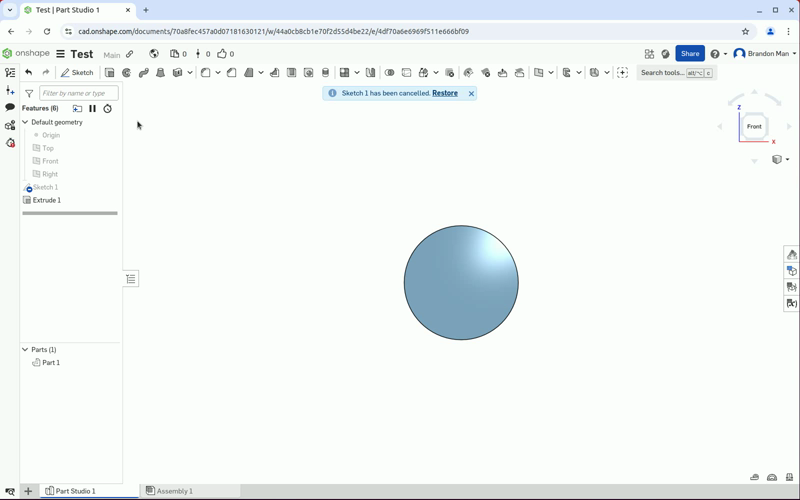
mouse_move(73, 189)
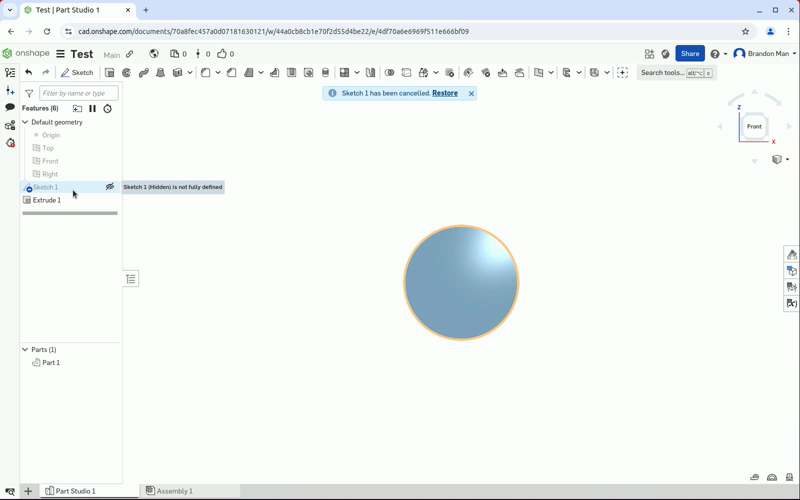
click(73, 189)
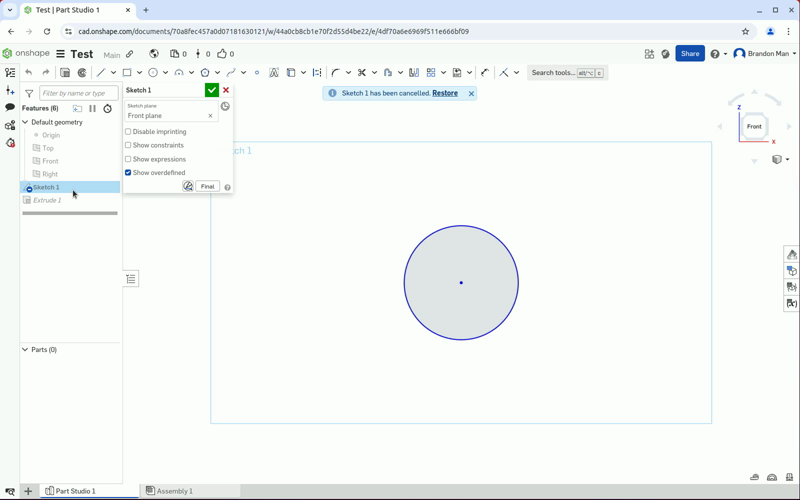
mouse_move(229, 92)
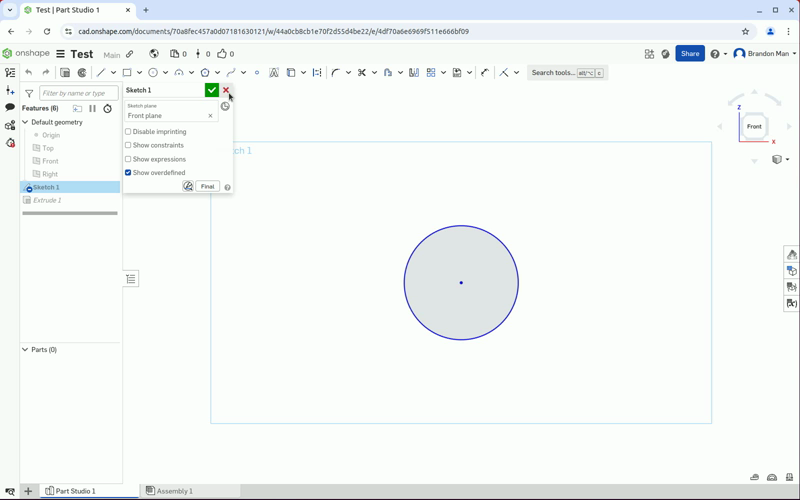
click(229, 92)
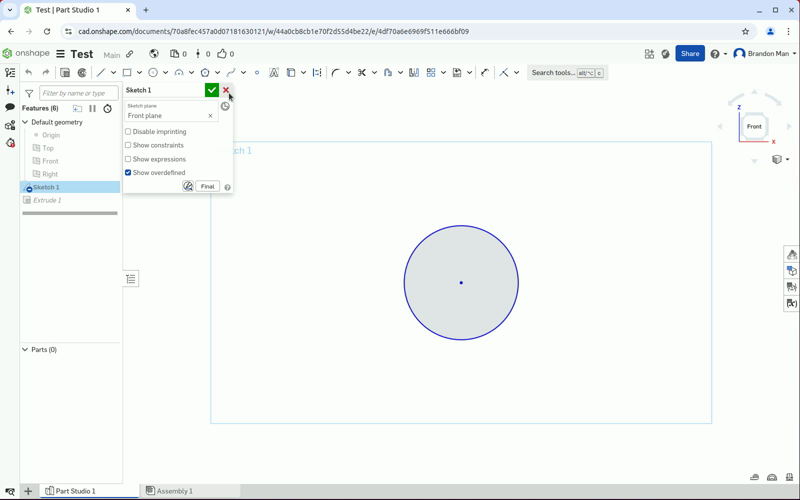
key(shift+s)
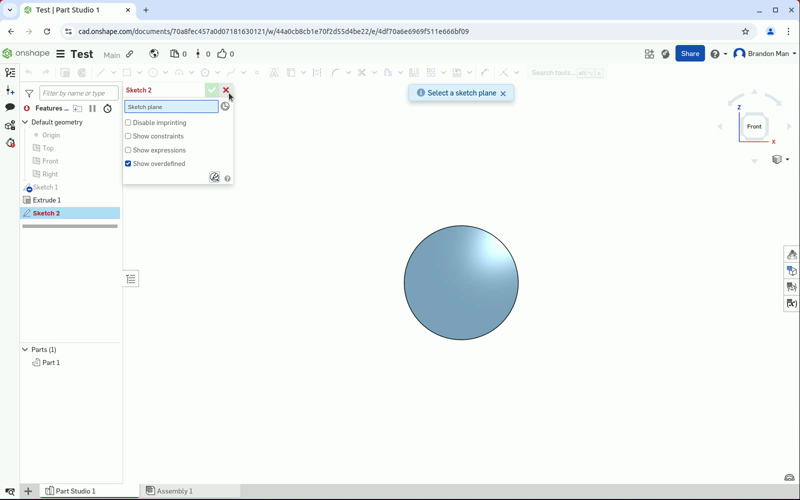
mouse_move(73, 163)
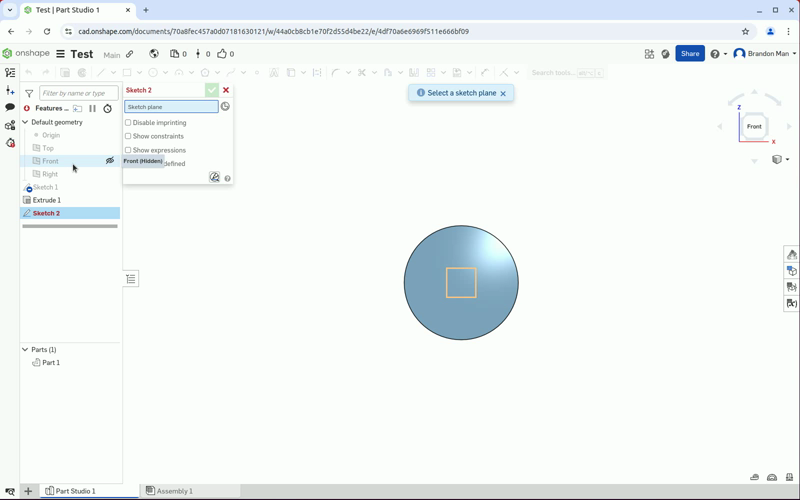
click(73, 163)
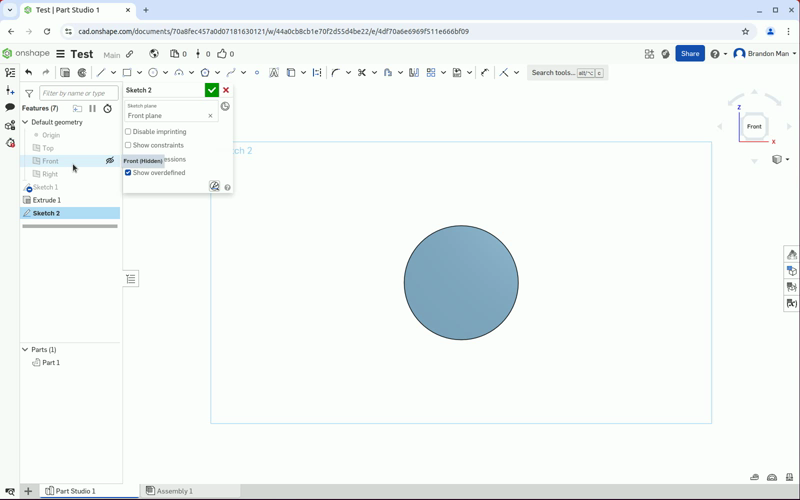
mouse_move(73, 352)
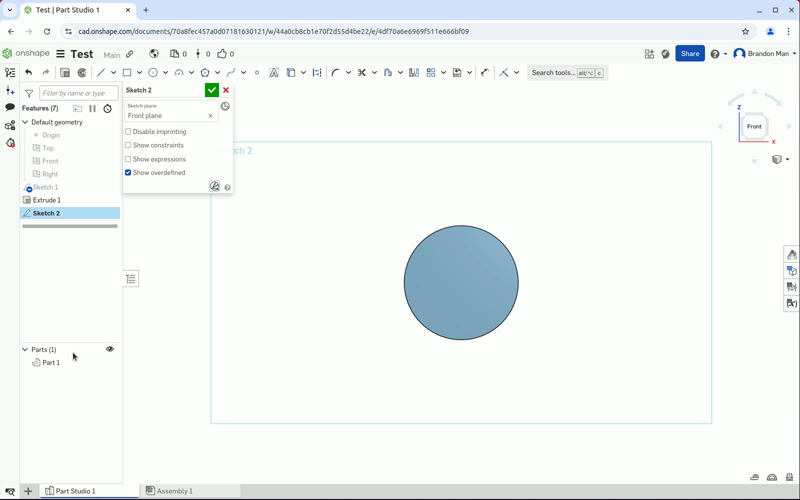
key(y)
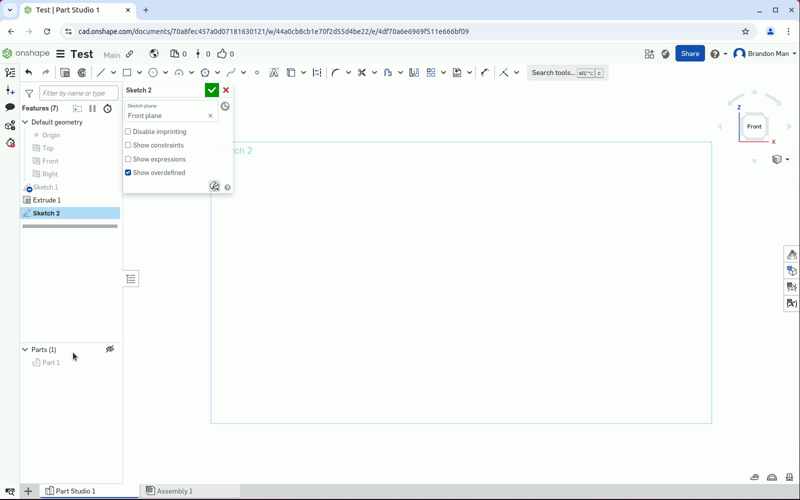
key(l)
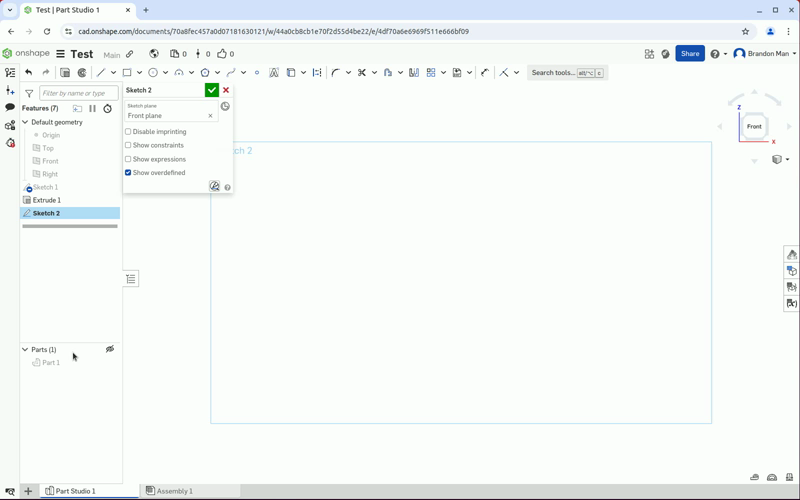
key_down(shift)
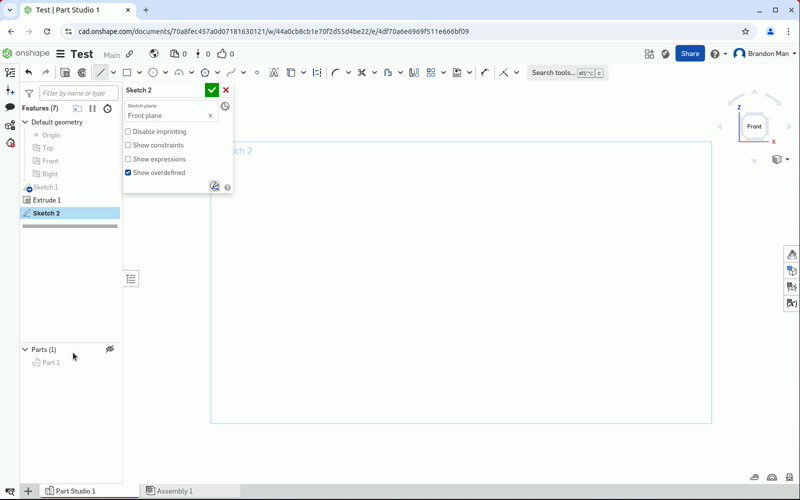
mouse_move(460, 339)
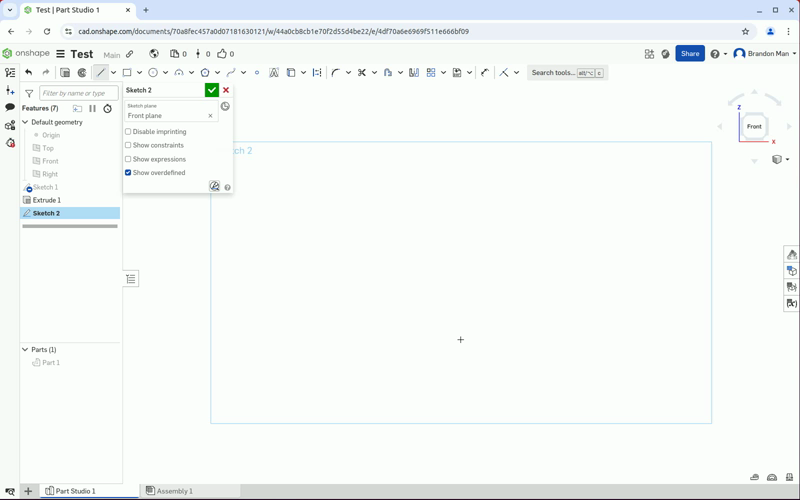
click(460, 339)
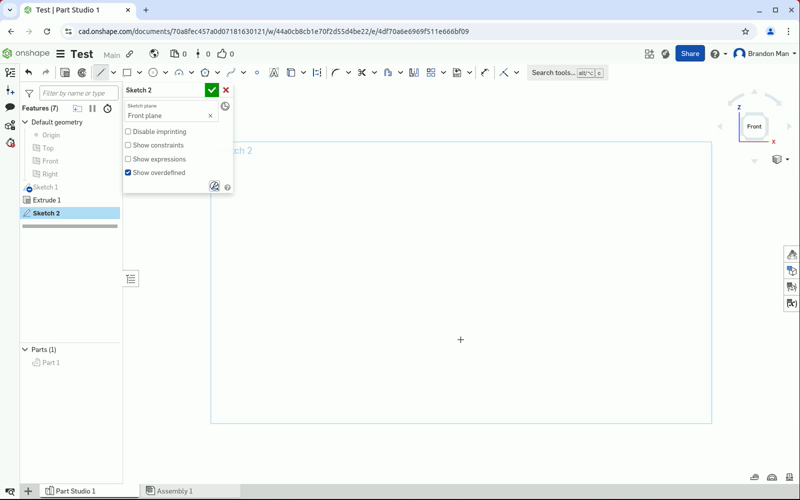
key_up(shift)
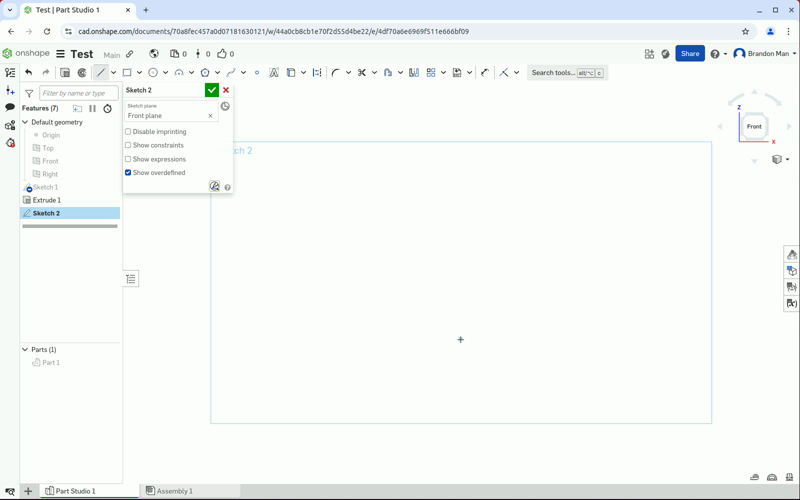
key_down(shift)
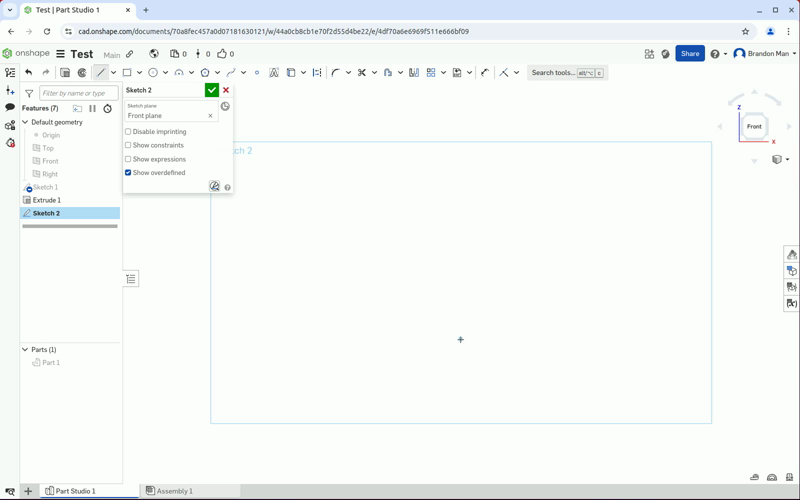
mouse_move(544, 339)
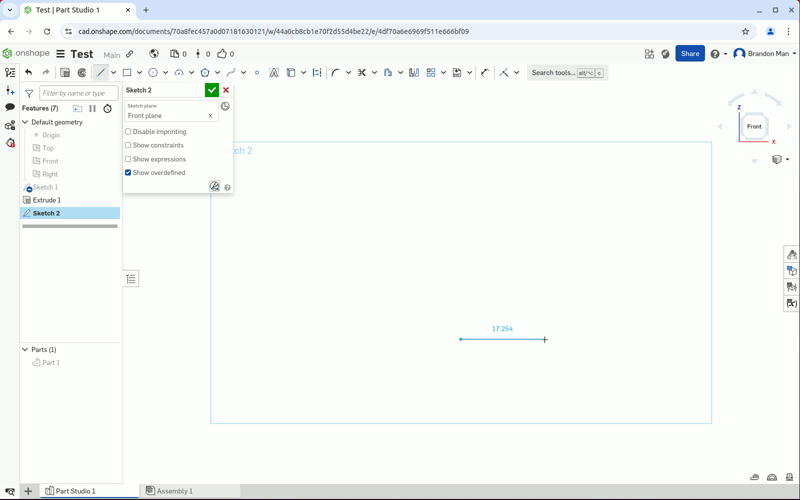
click(544, 339)
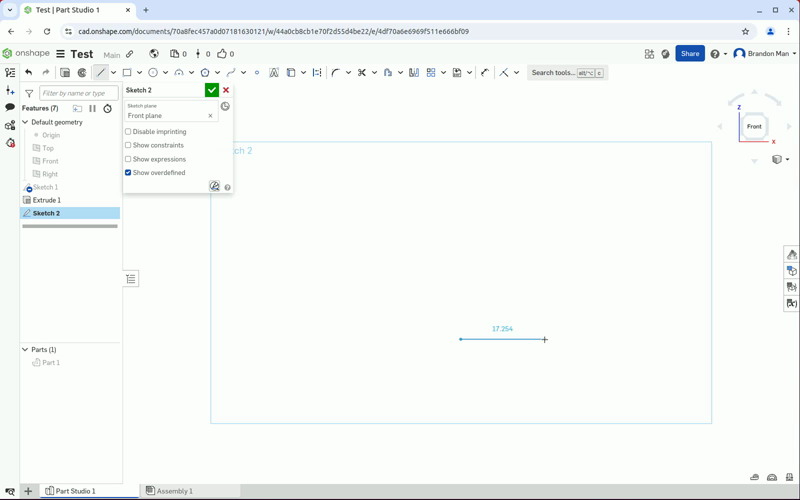
key_up(shift)
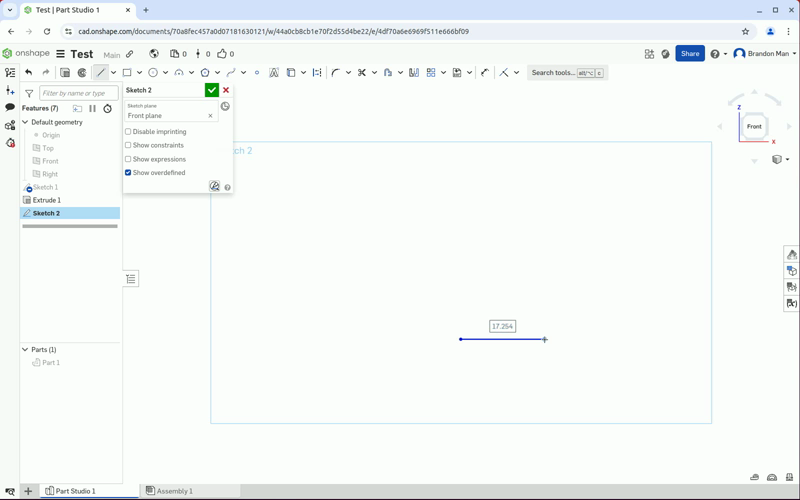
key_down(shift)
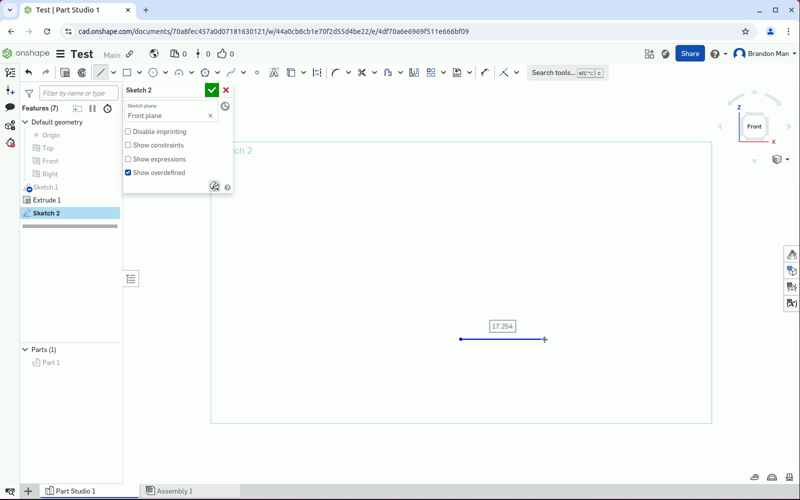
mouse_move(574, 339)
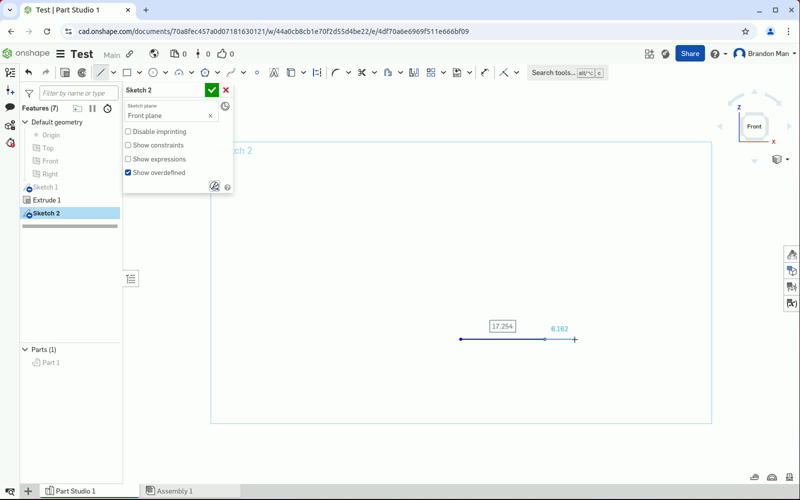
mouse_move(573, 310)
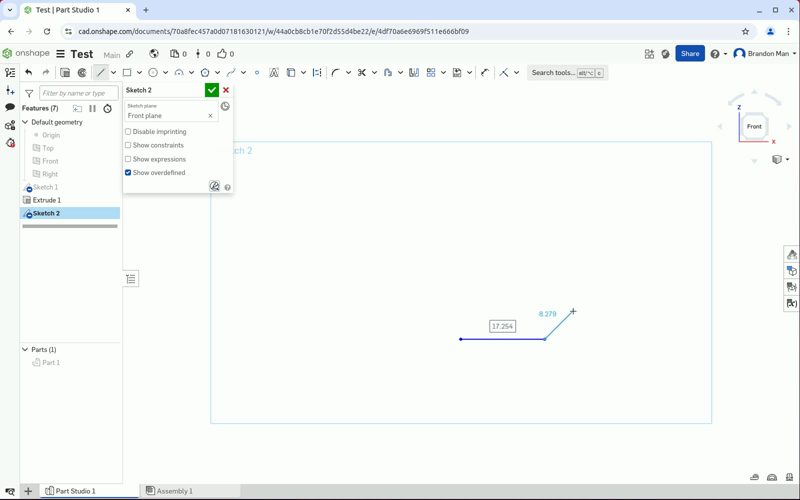
click(573, 310)
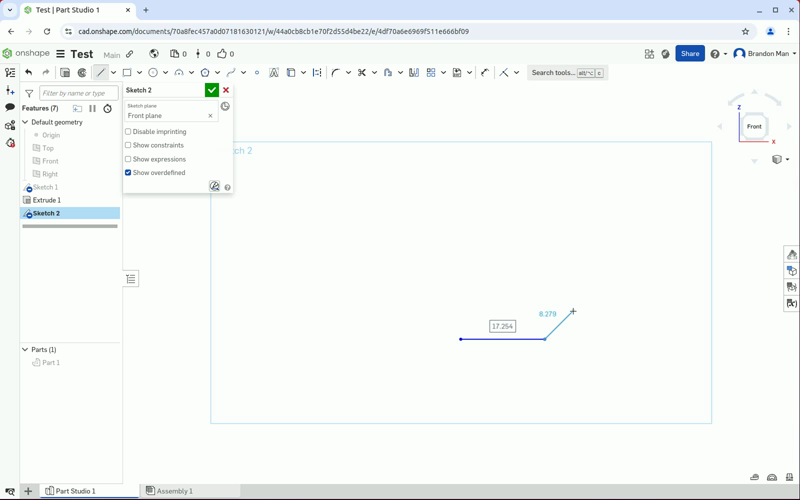
key_up(shift)
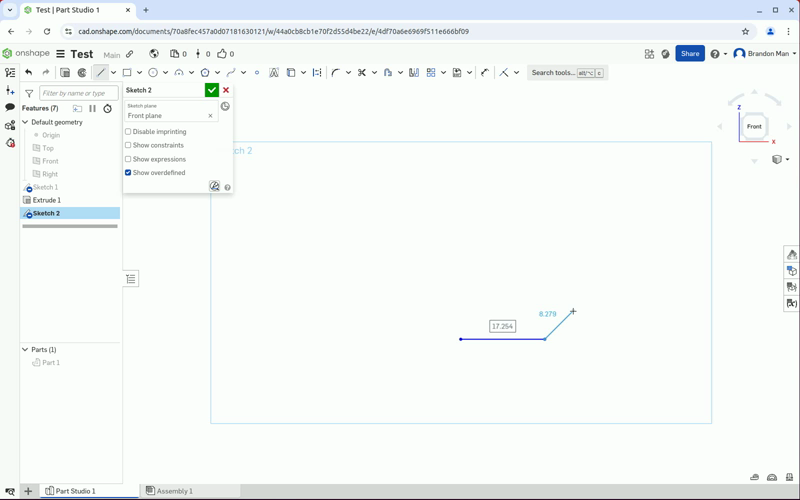
key_down(shift)
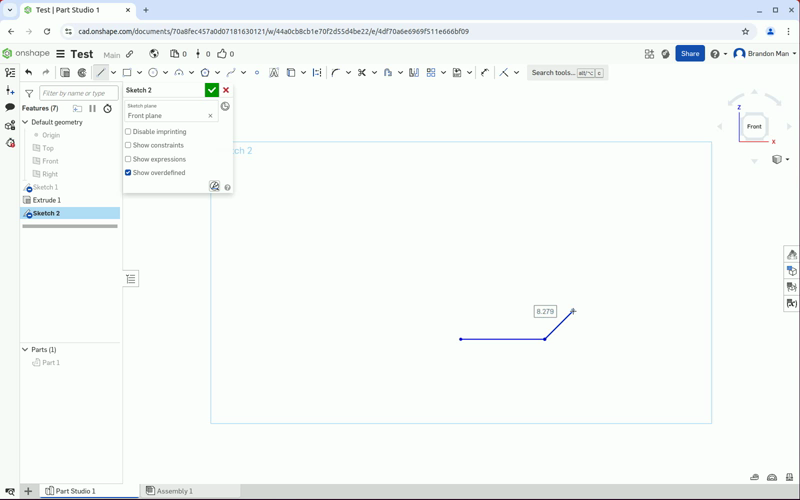
mouse_move(589, 310)
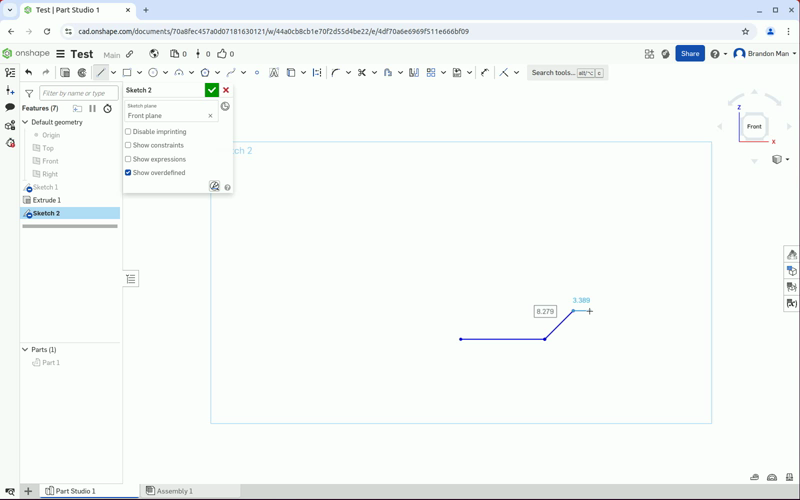
mouse_move(573, 255)
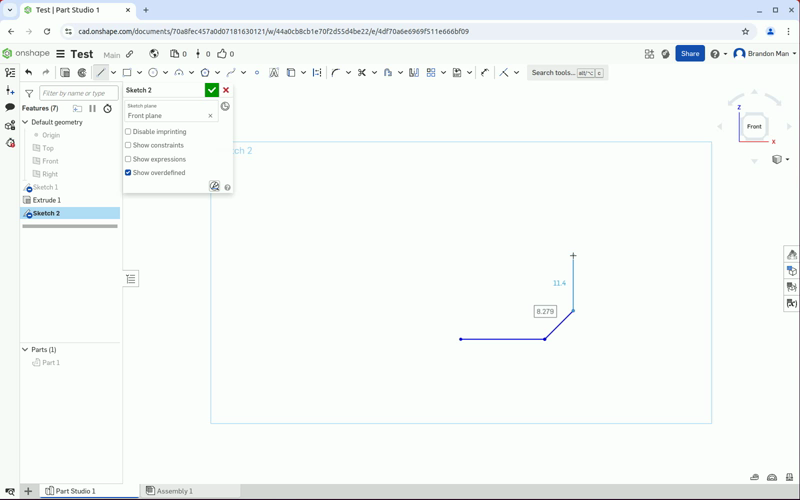
click(573, 255)
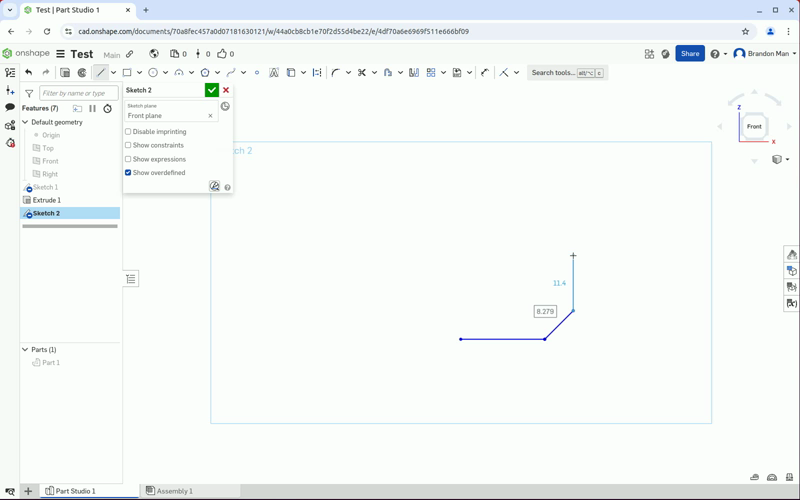
key_up(shift)
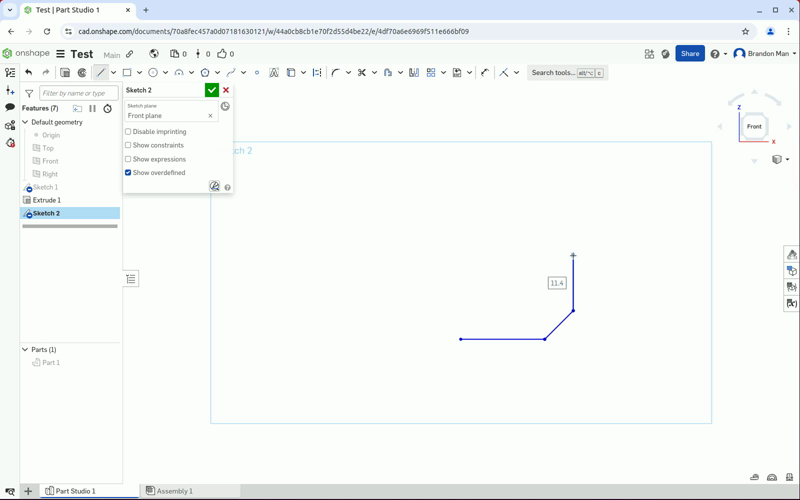
key_down(shift)
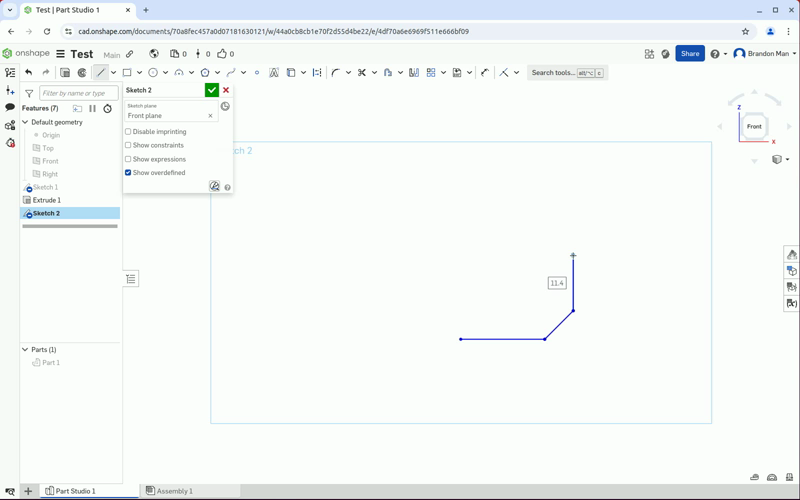
mouse_move(589, 255)
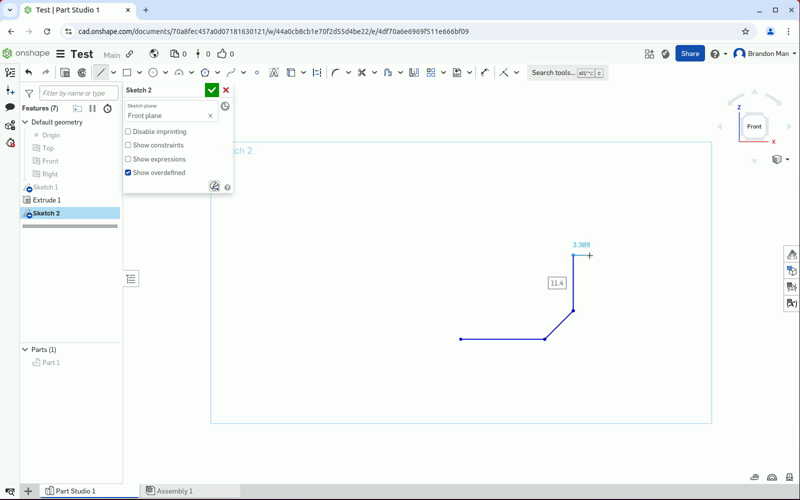
mouse_move(544, 226)
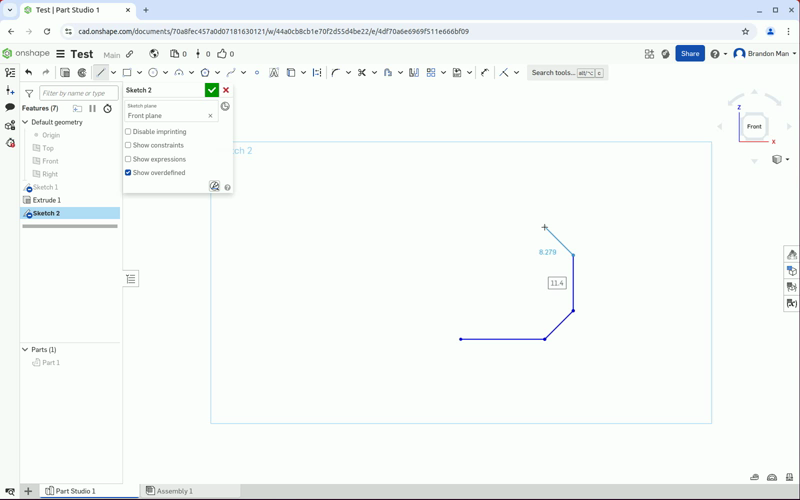
click(544, 226)
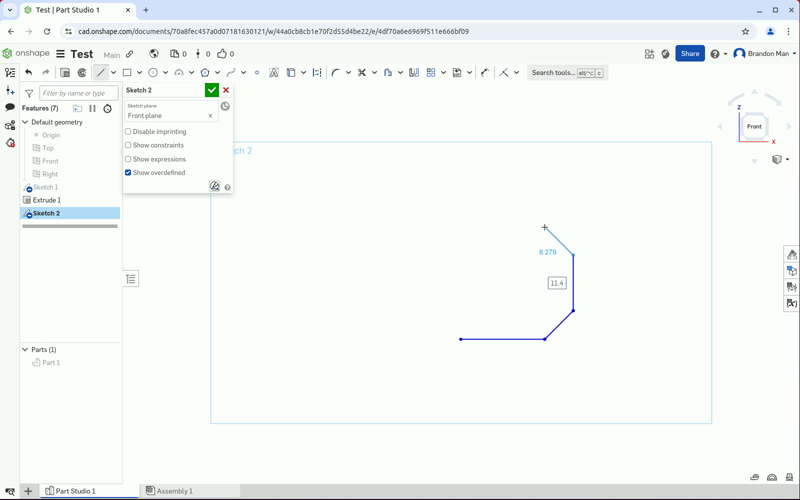
key_up(shift)
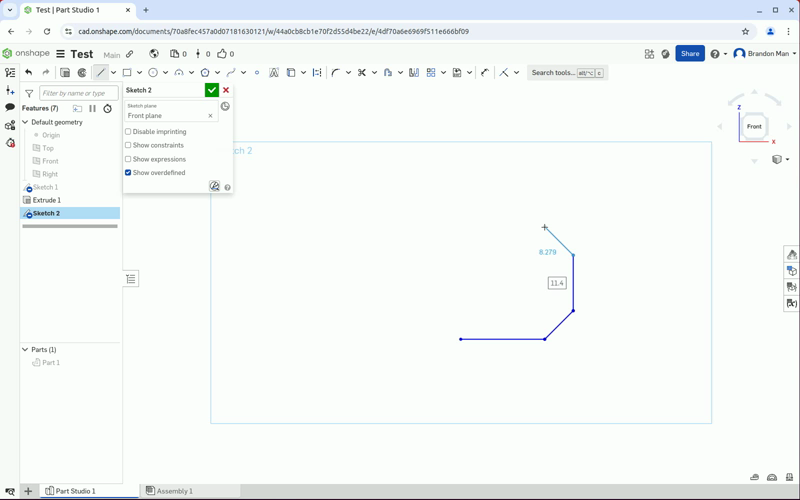
key_down(shift)
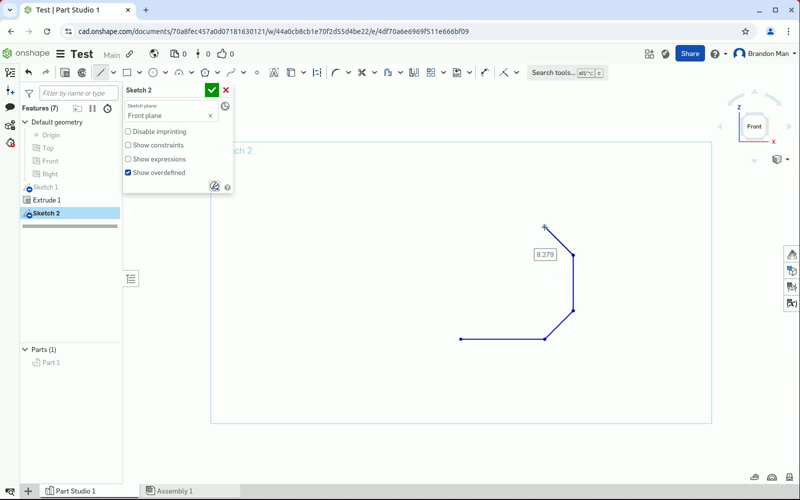
mouse_move(460, 226)
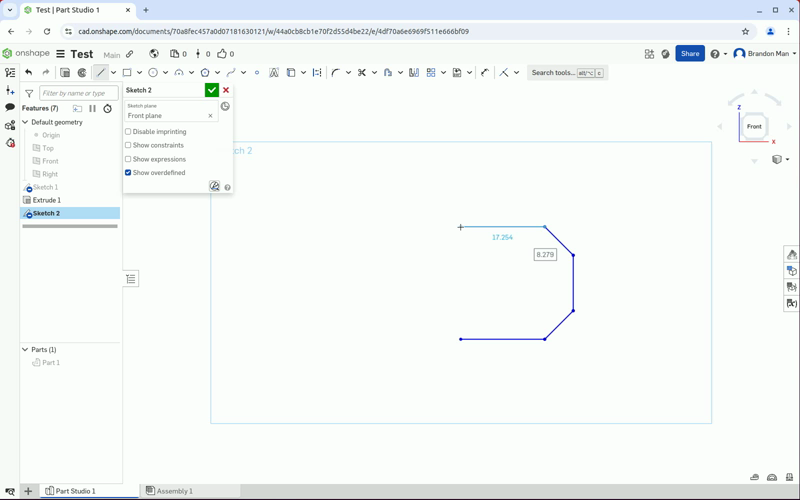
click(460, 226)
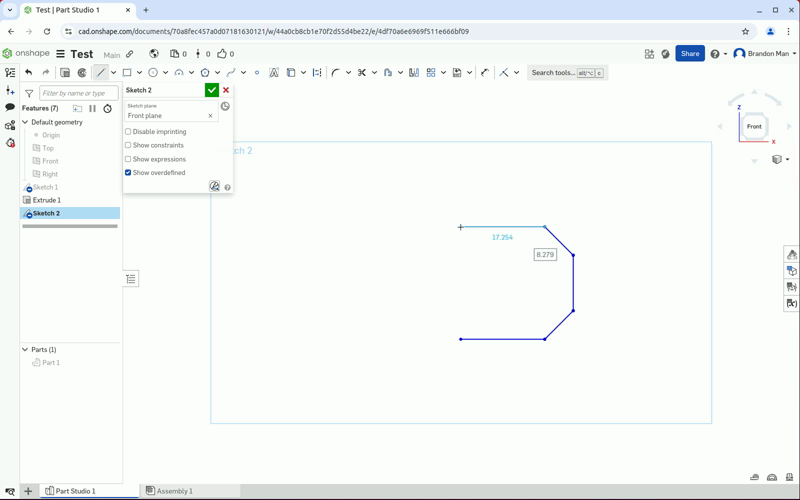
key_up(shift)
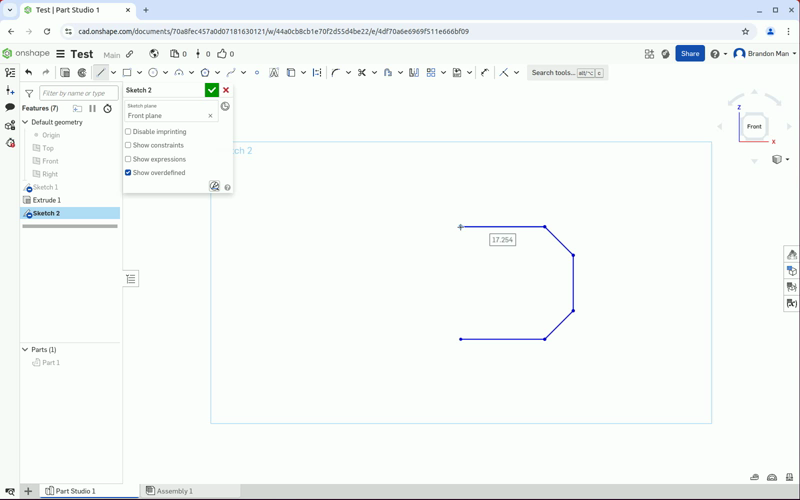
key(esc)
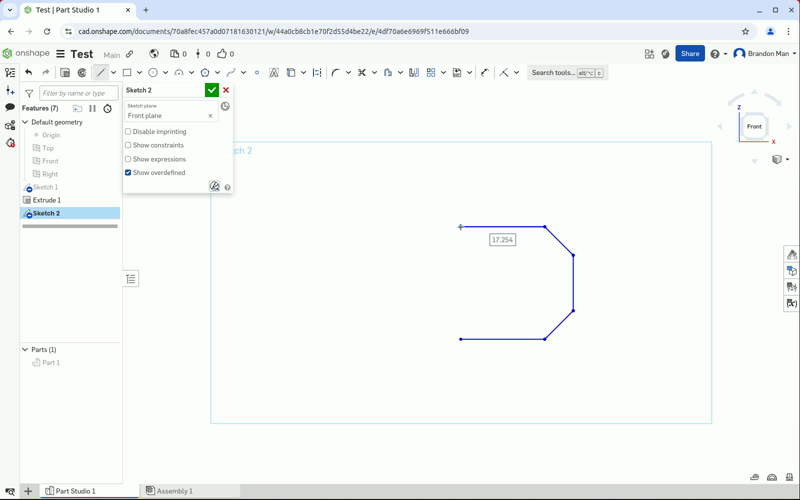
key(a)
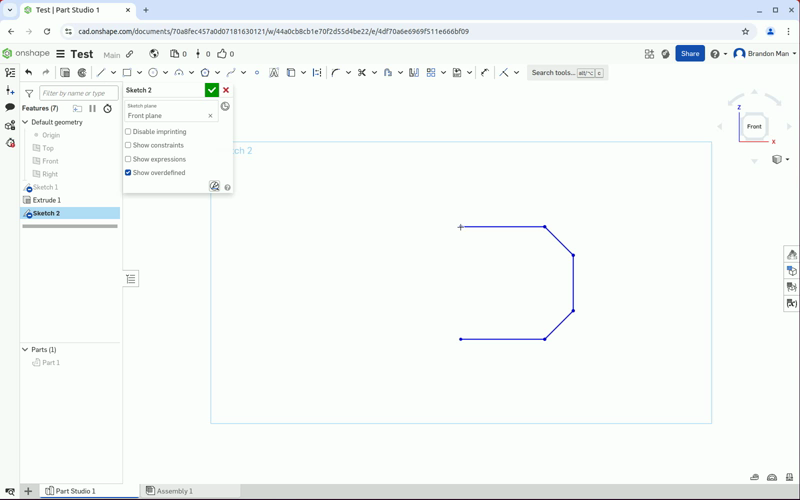
mouse_move(460, 226)
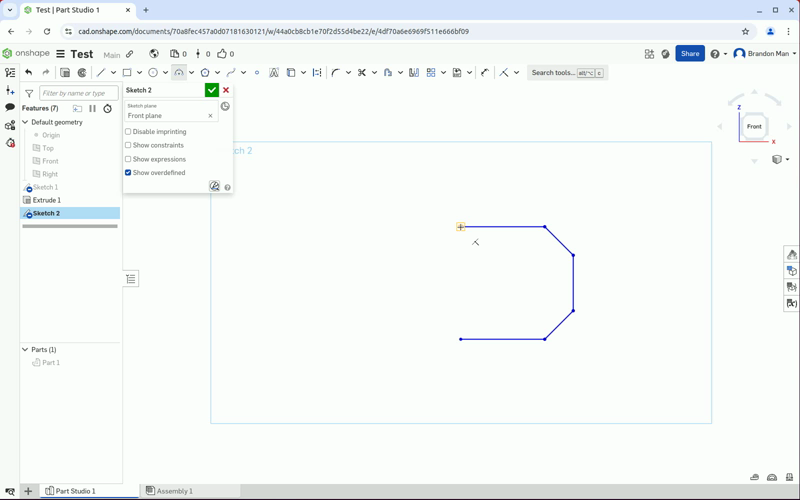
click(460, 226)
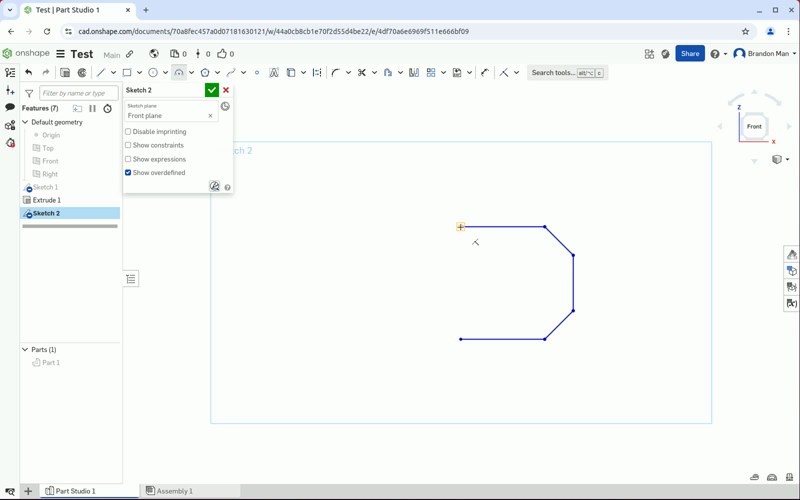
mouse_move(460, 339)
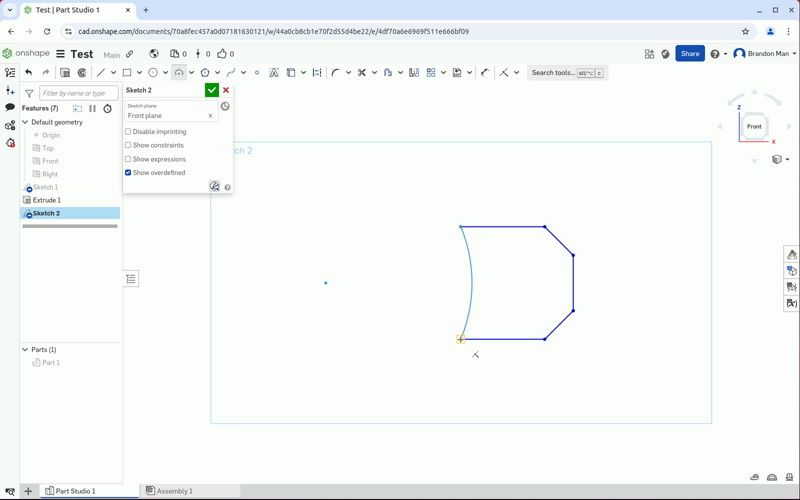
click(460, 339)
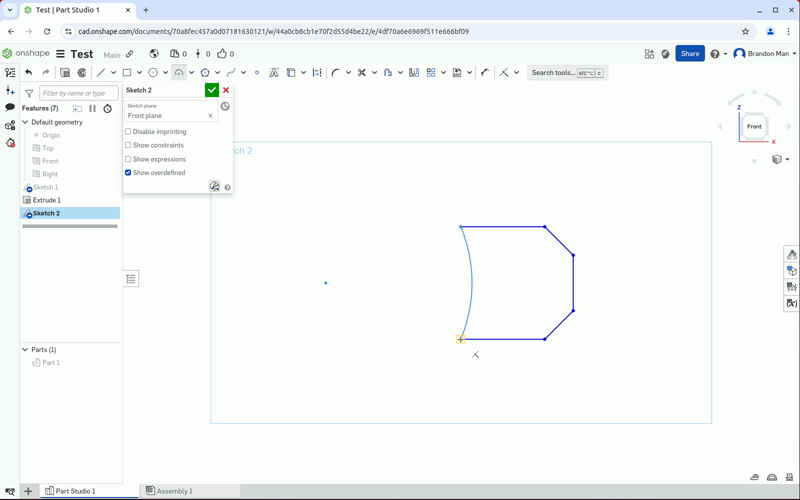
key_down(shift)
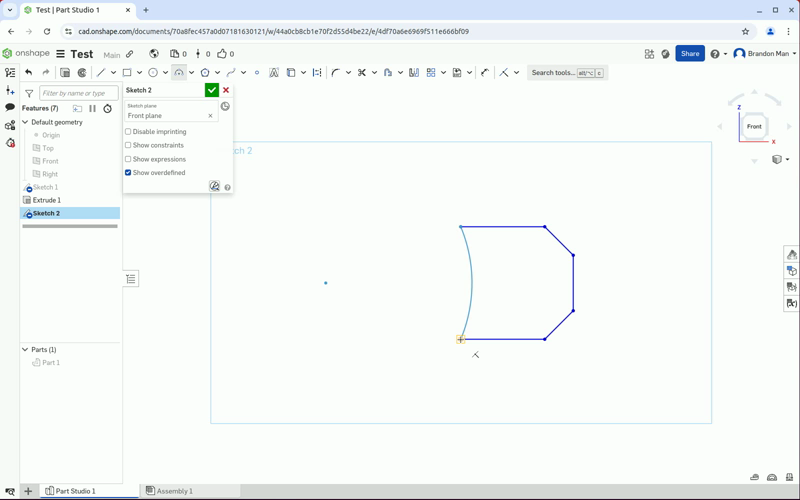
mouse_move(516, 282)
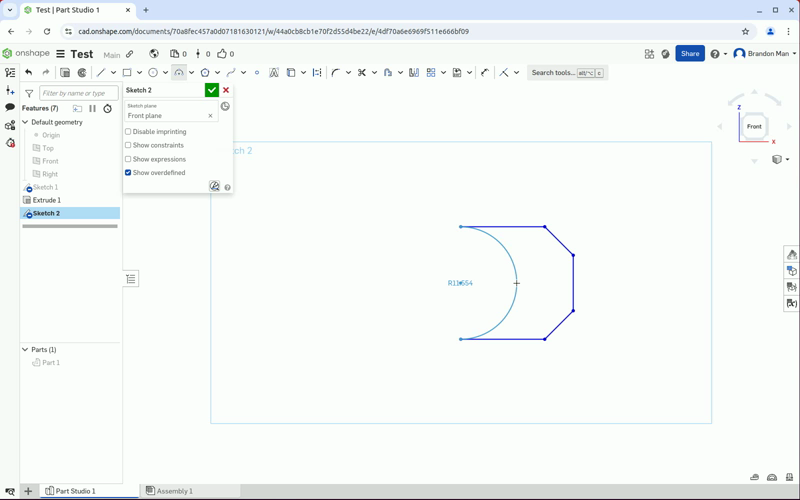
click(516, 282)
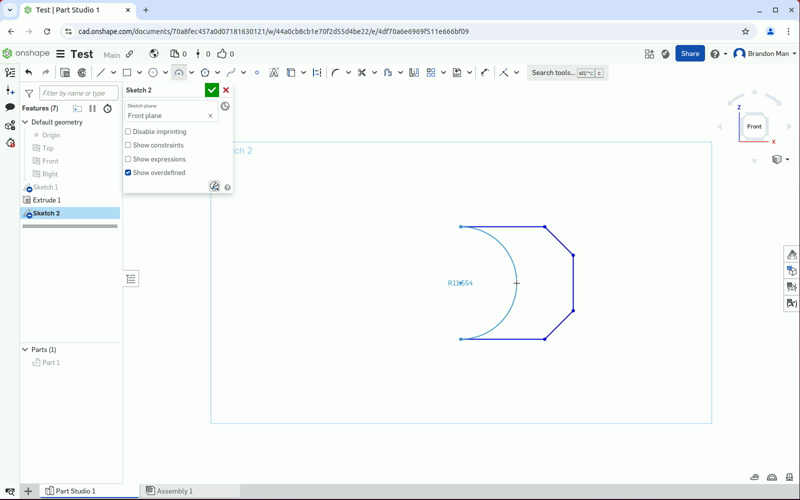
key_up(shift)
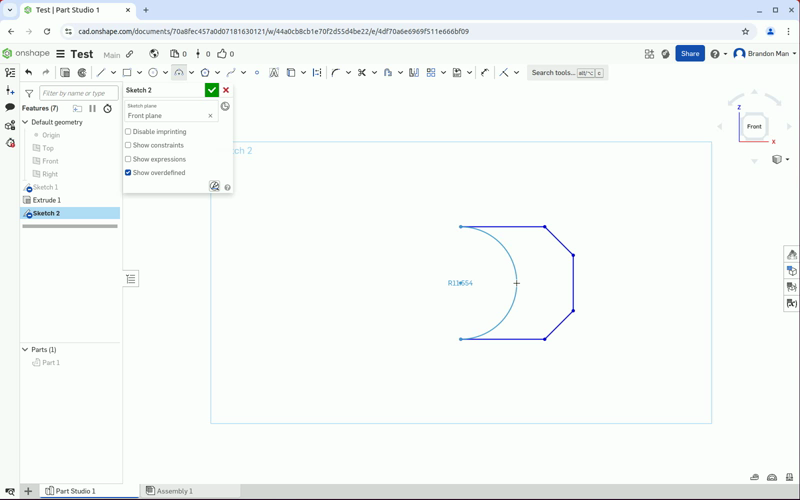
key(esc)
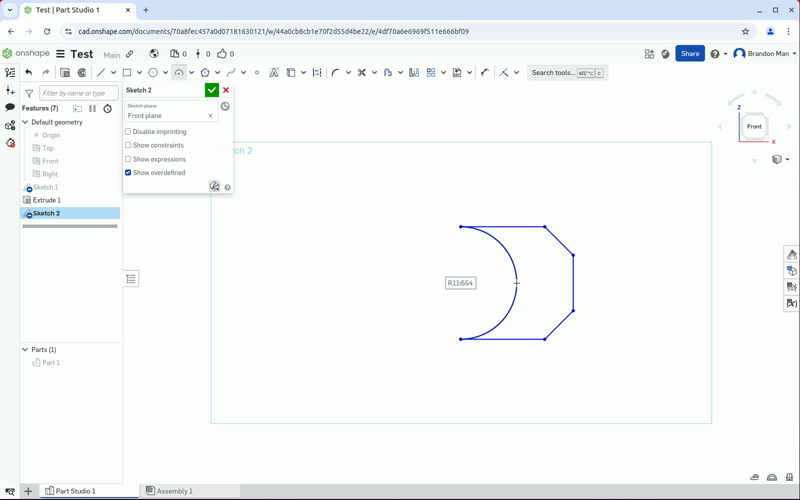
mouse_move(491, 331)
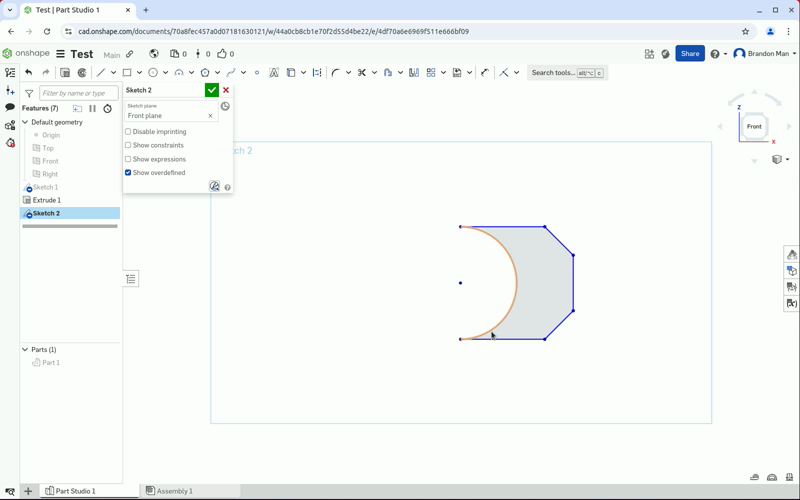
scroll(6)
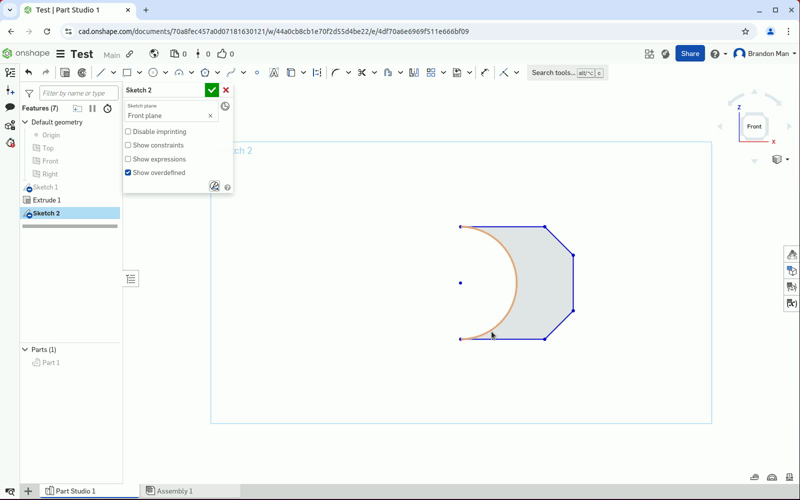
scroll(6)
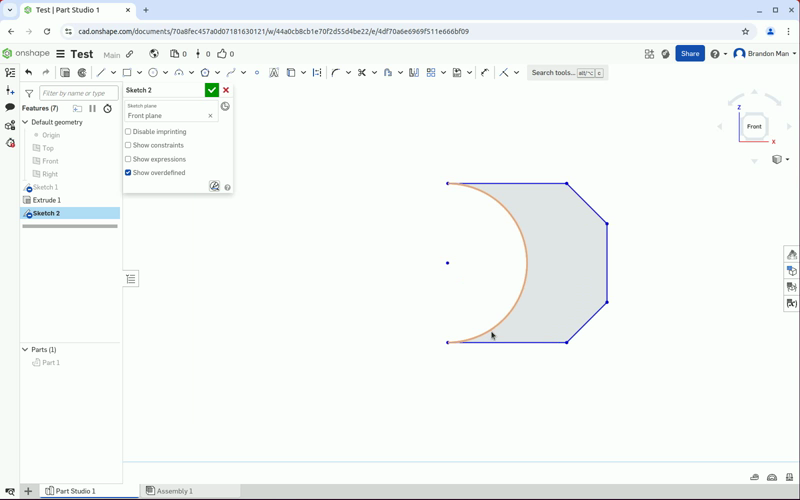
scroll(6)
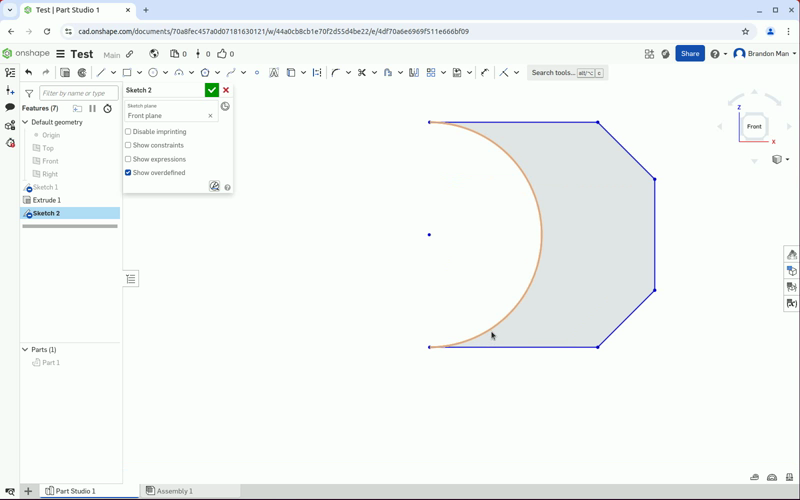
scroll(6)
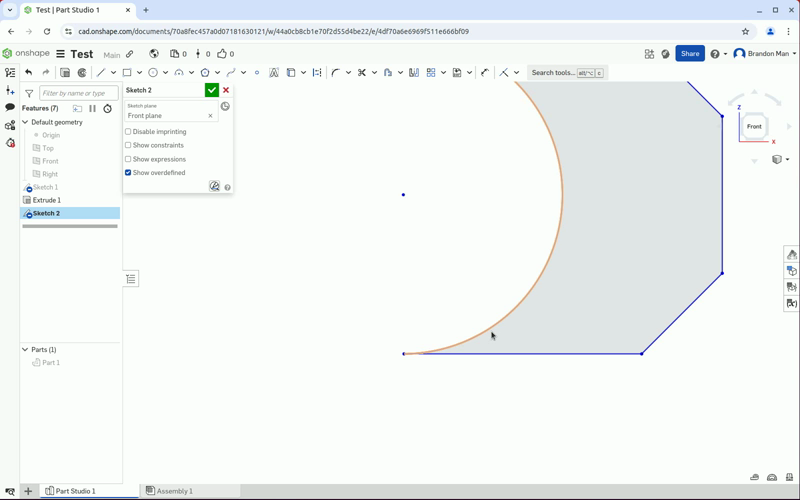
scroll(6)
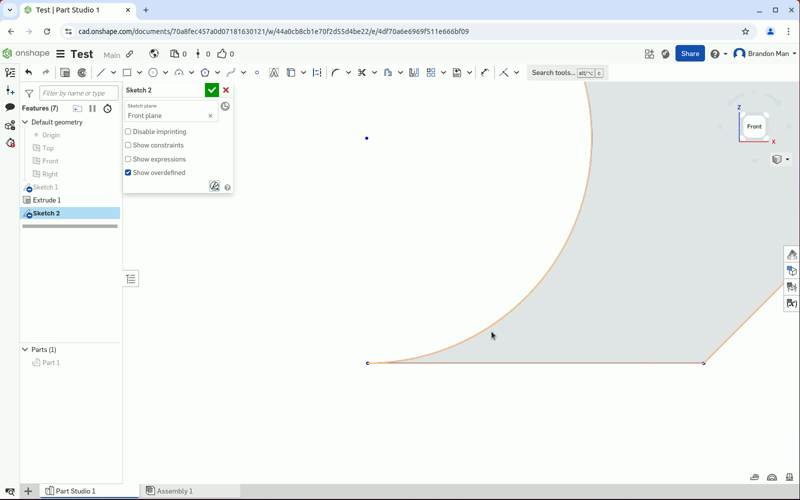
scroll(6)
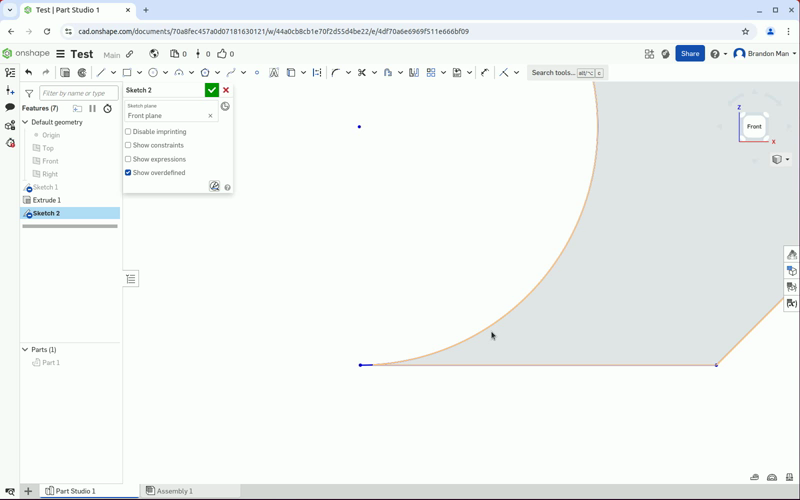
scroll(6)
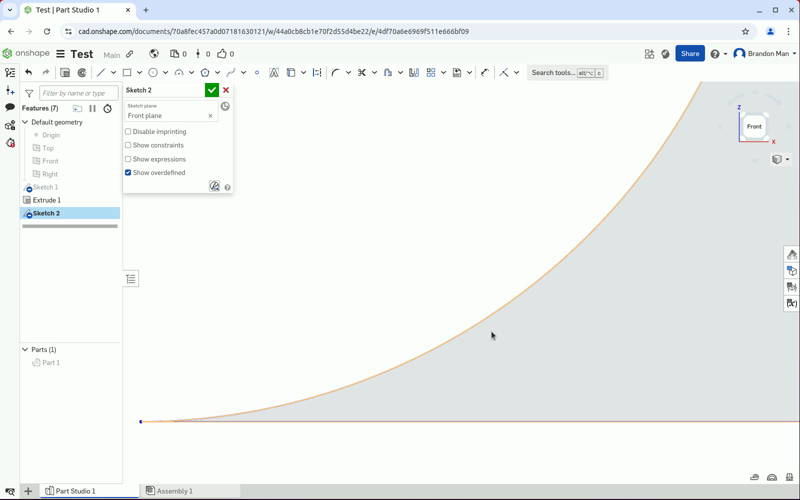
click(491, 331)
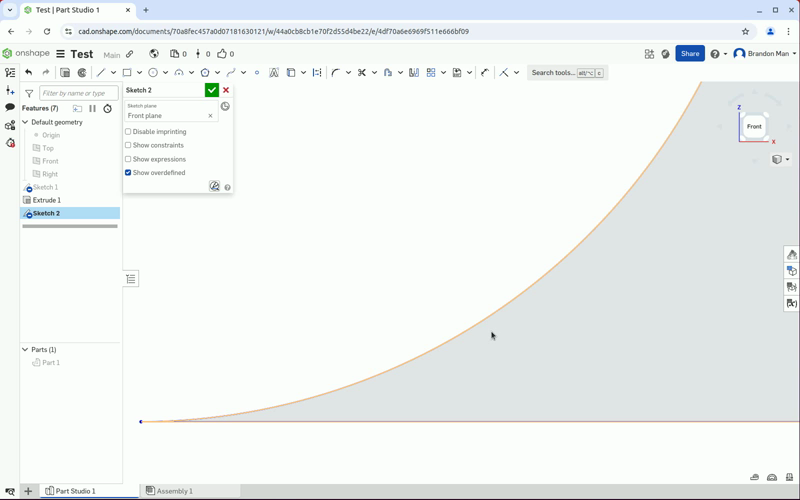
scroll(-6)
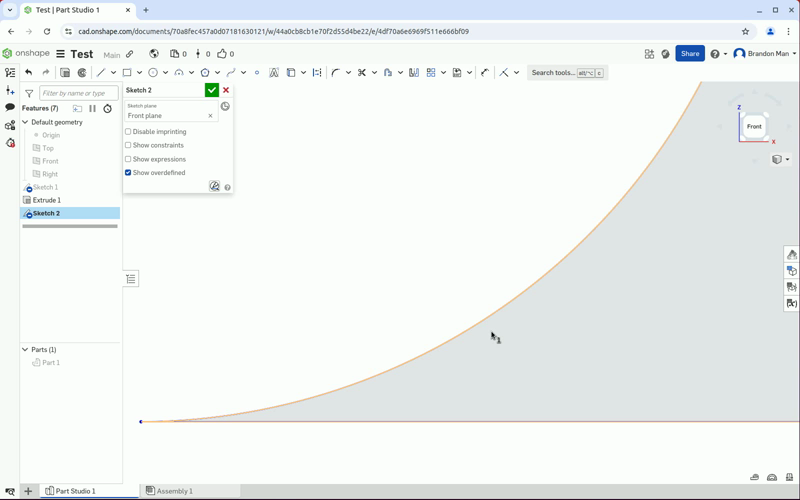
scroll(-6)
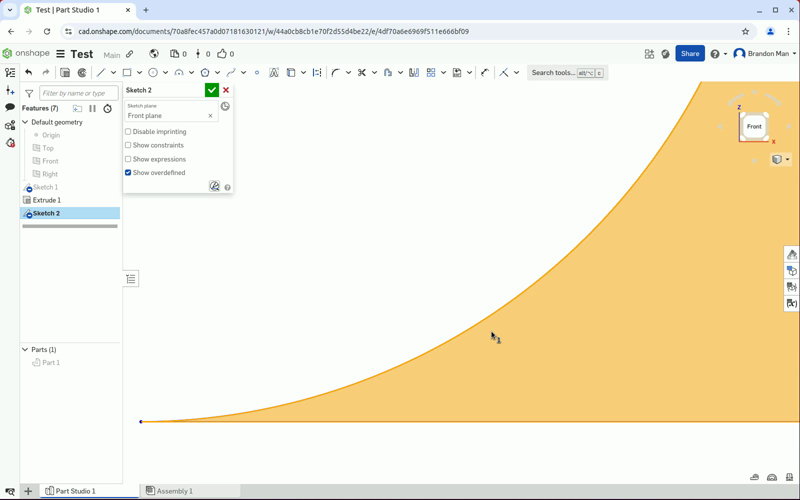
scroll(-6)
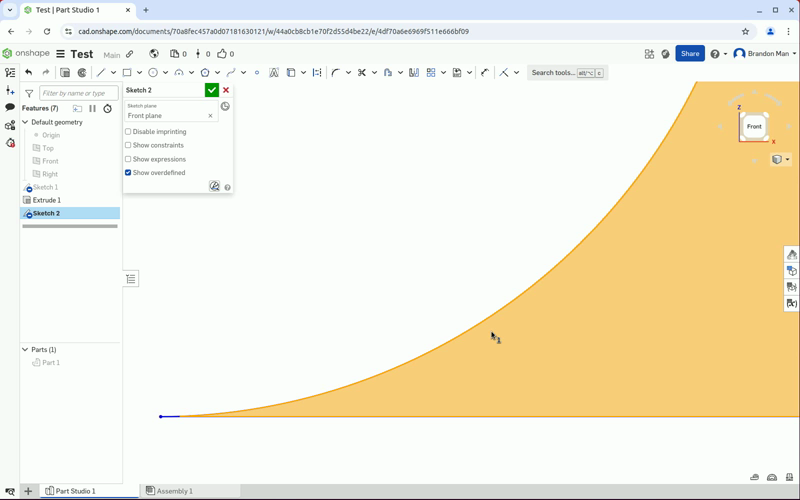
scroll(-6)
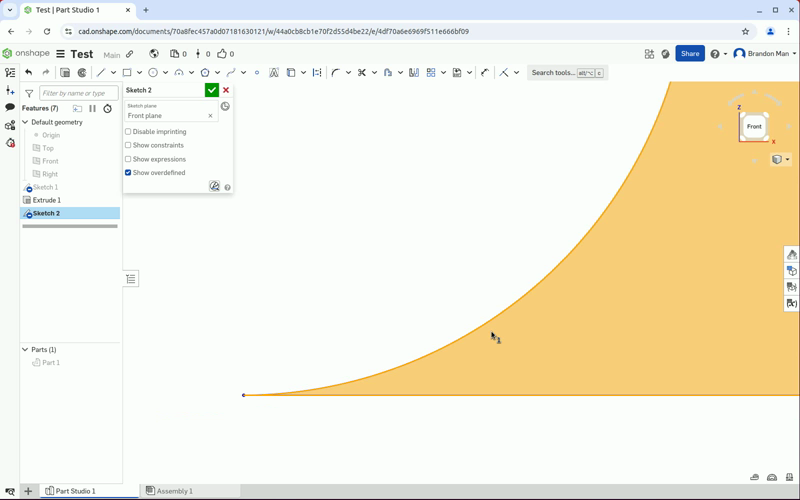
scroll(-6)
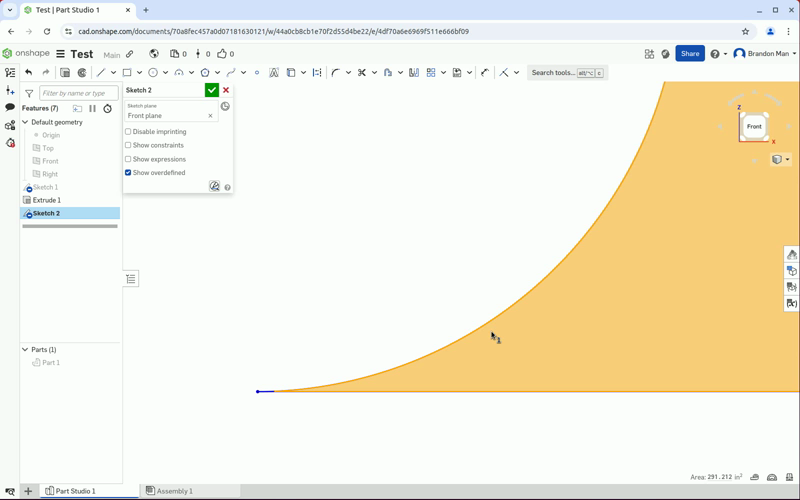
scroll(-6)
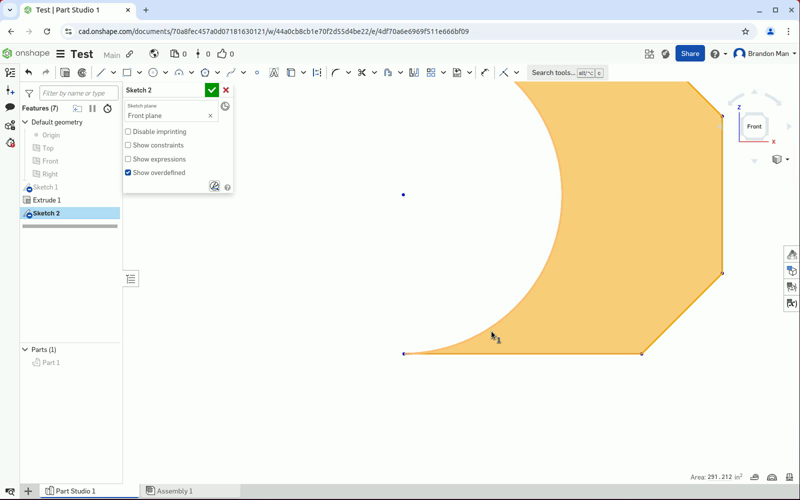
scroll(-6)
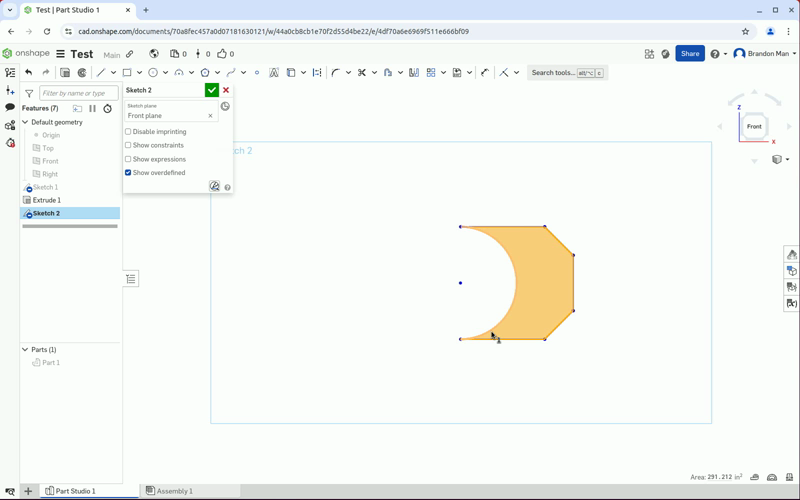
mouse_move(73, 352)
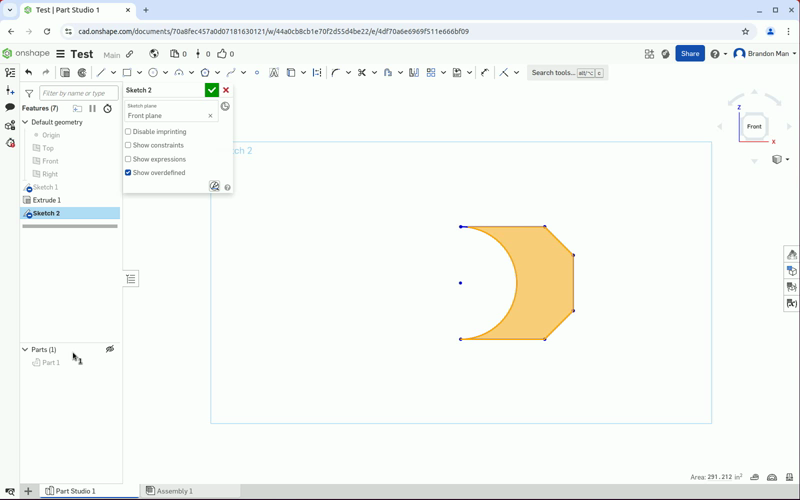
key(shift+y)
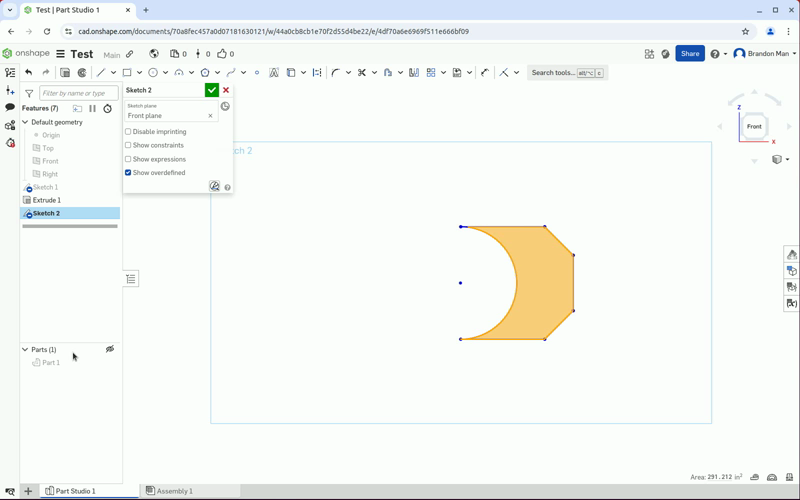
key(shift+e)
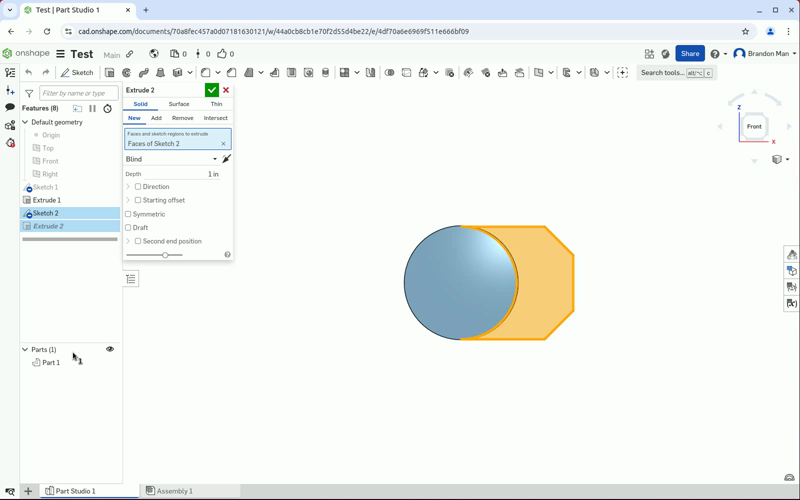
mouse_move(143, 106)
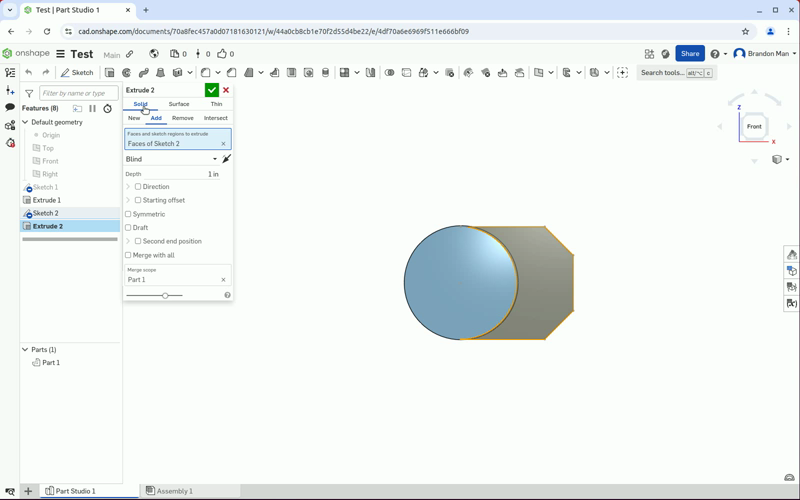
click(143, 106)
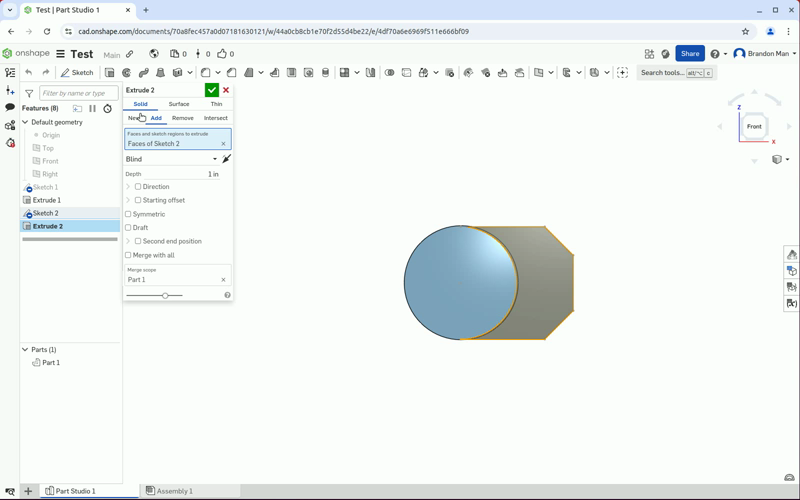
mouse_move(137, 120)
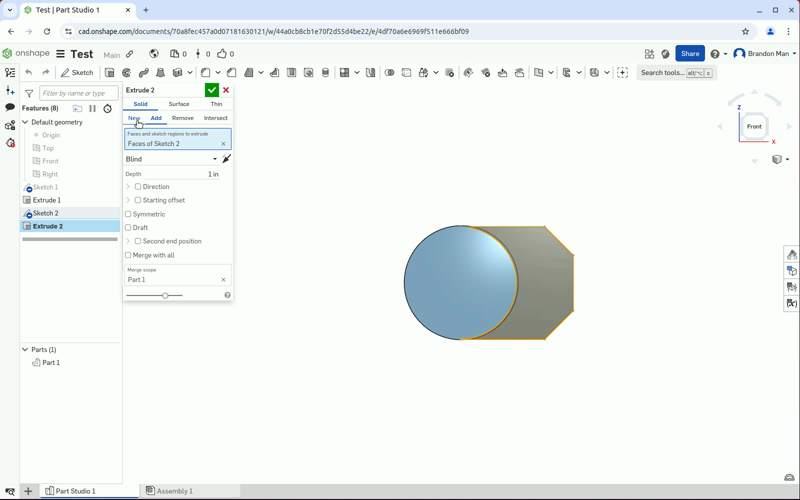
click(137, 120)
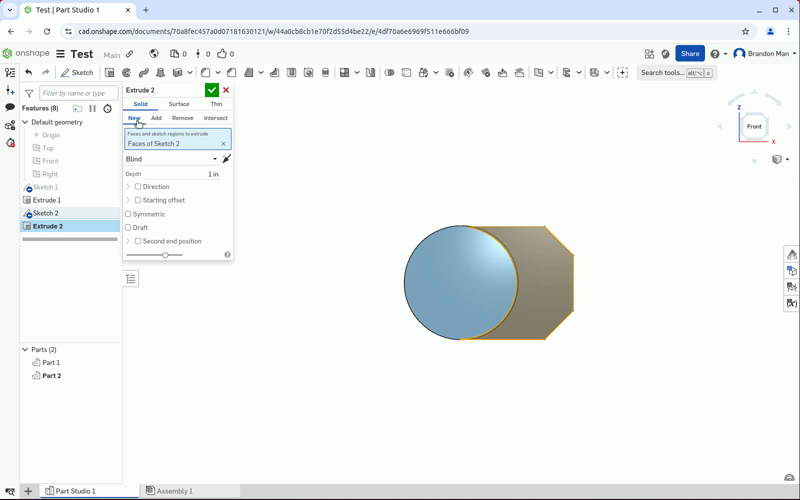
key(tab, 4)
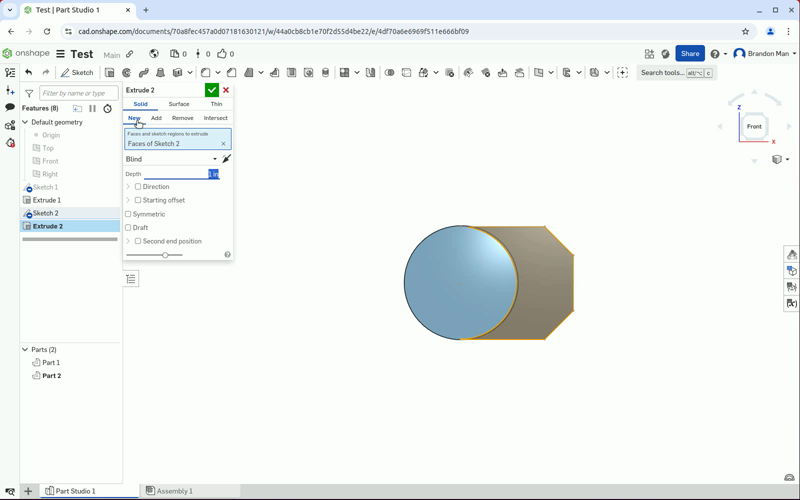
text(17.331)
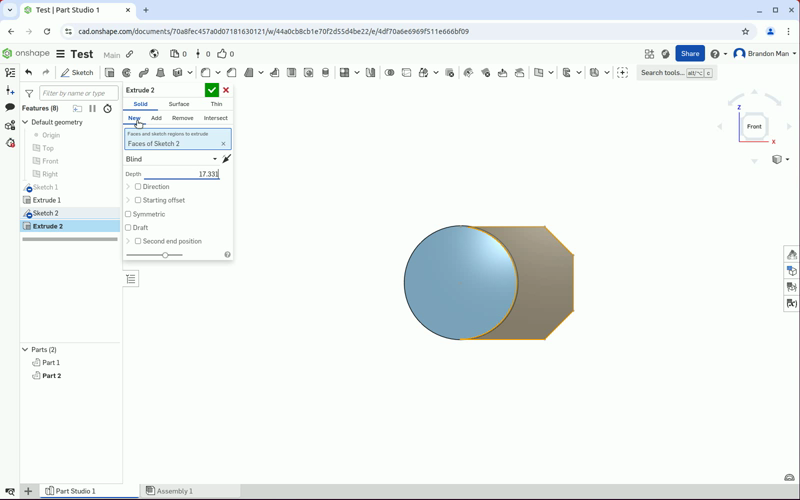
key(enter)
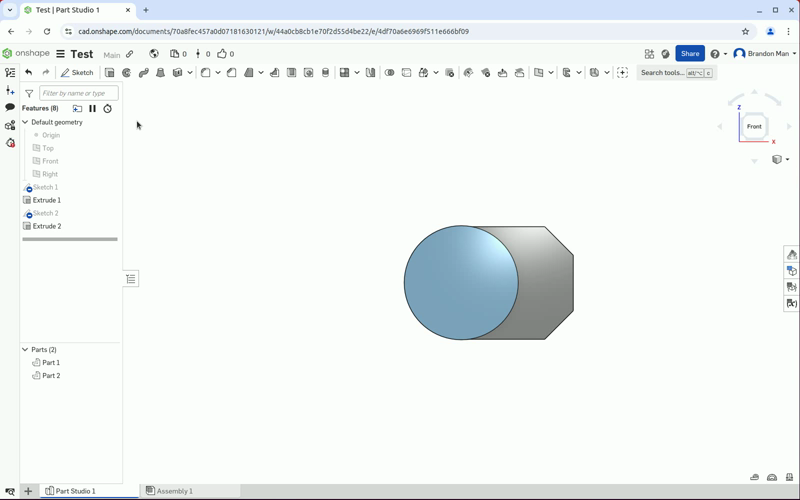
key(shift+h)
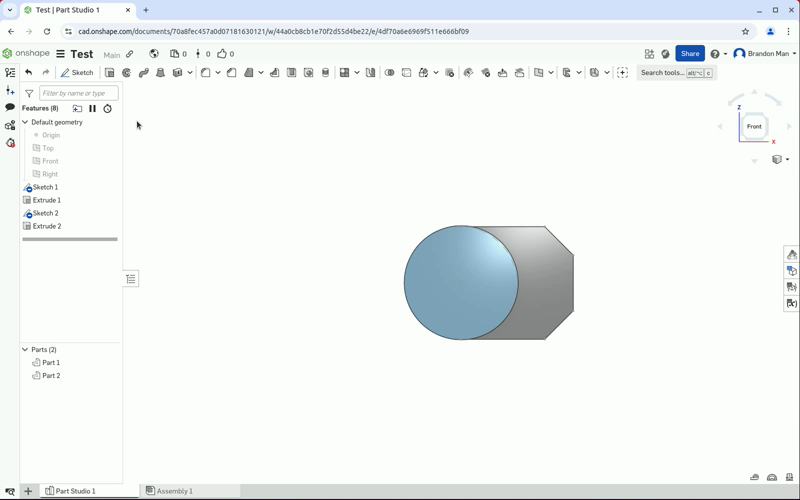
key(shift+h)
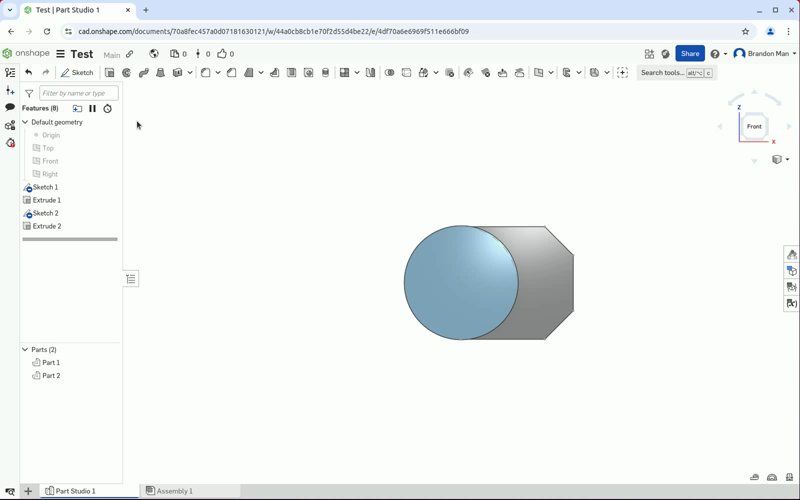
key(shift+7)
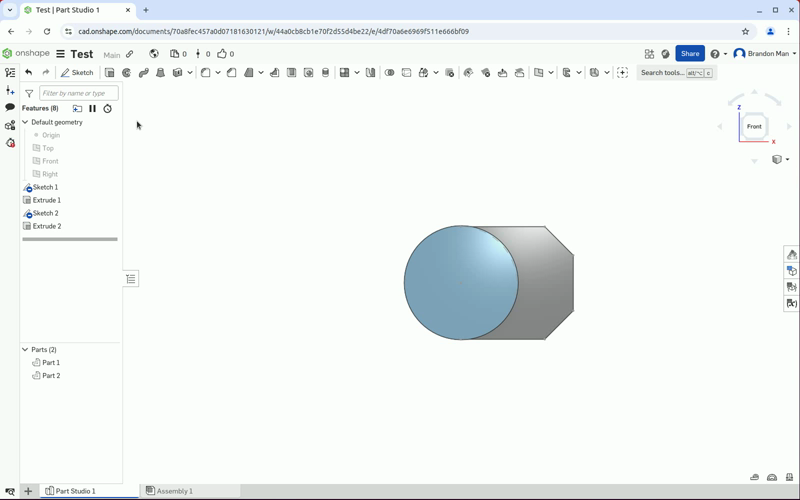
key(left, 2)
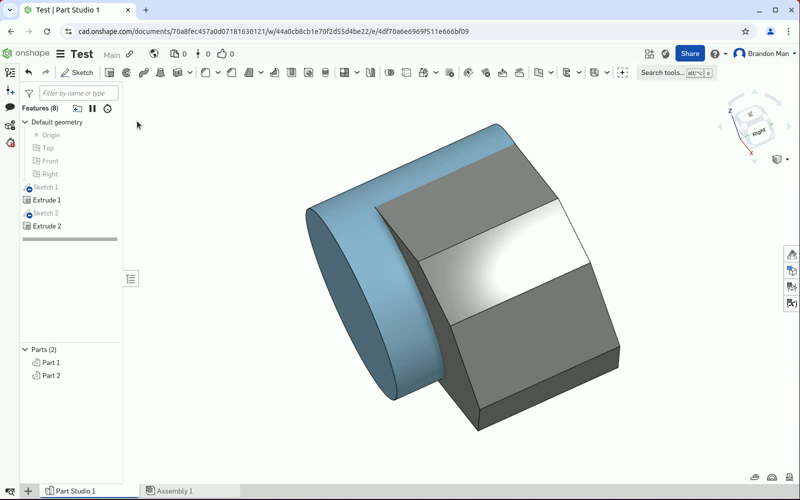
key(down, 2)
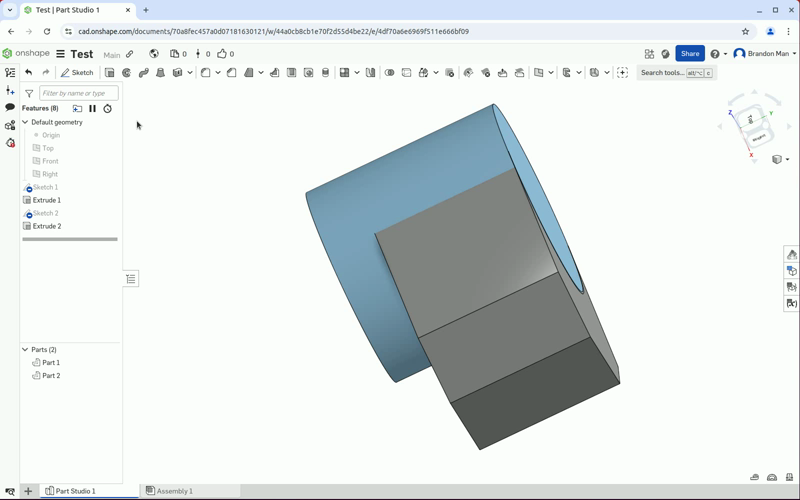
key(up, 2)
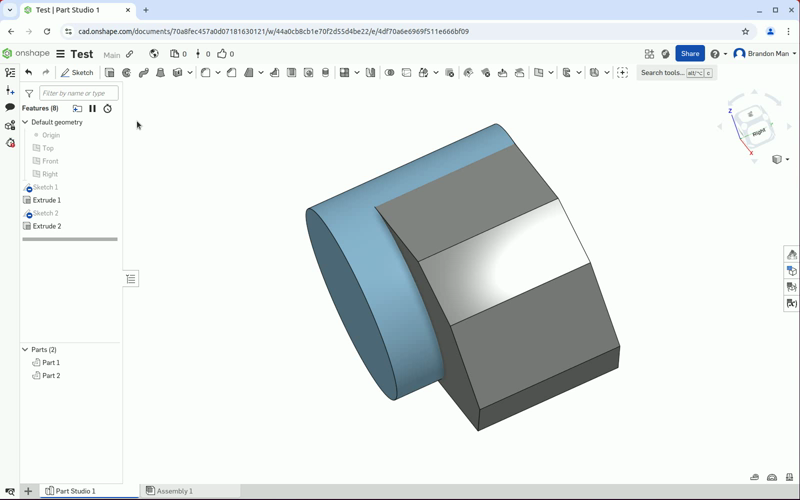
key(right, 2)
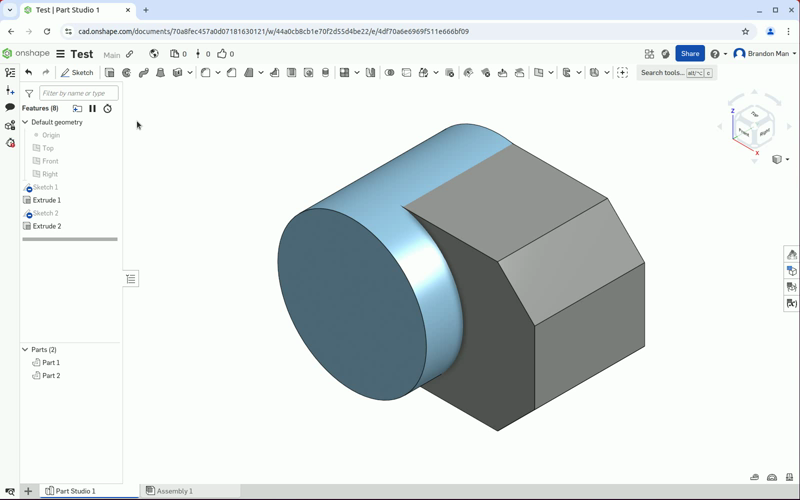
mouse_move(73, 189)
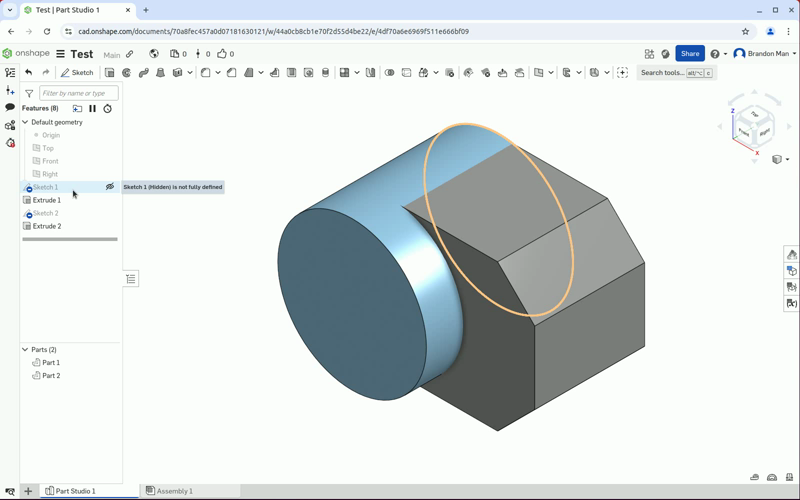
click(73, 189)